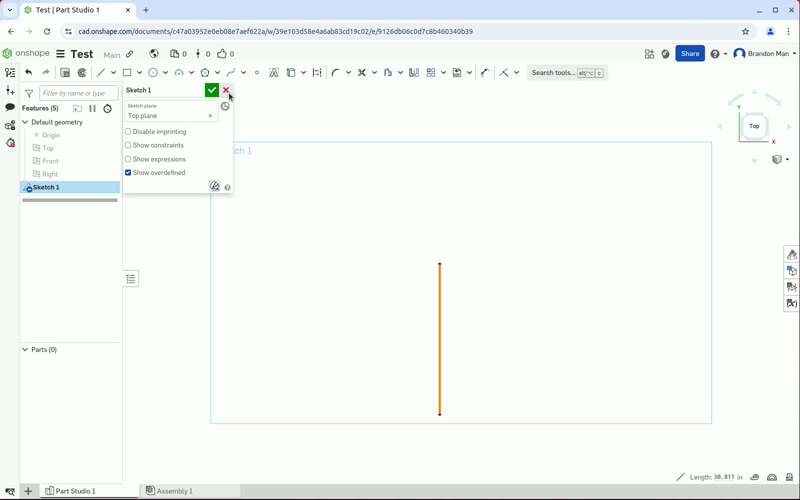
key(shift+h)
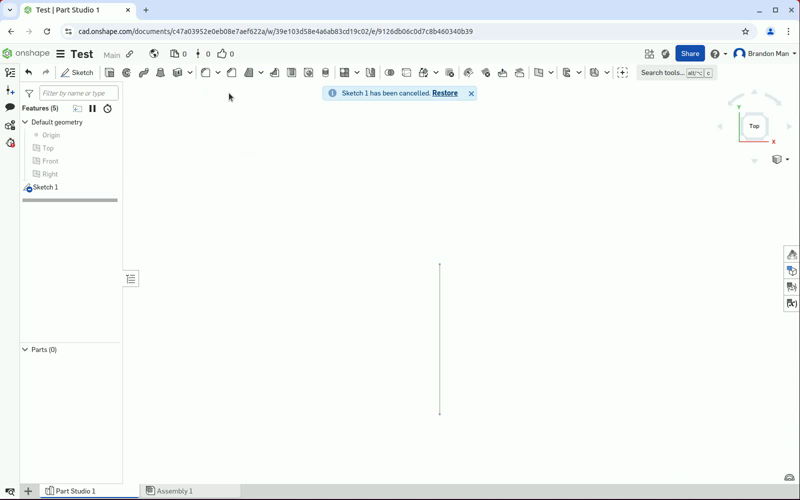
key(shift+s)
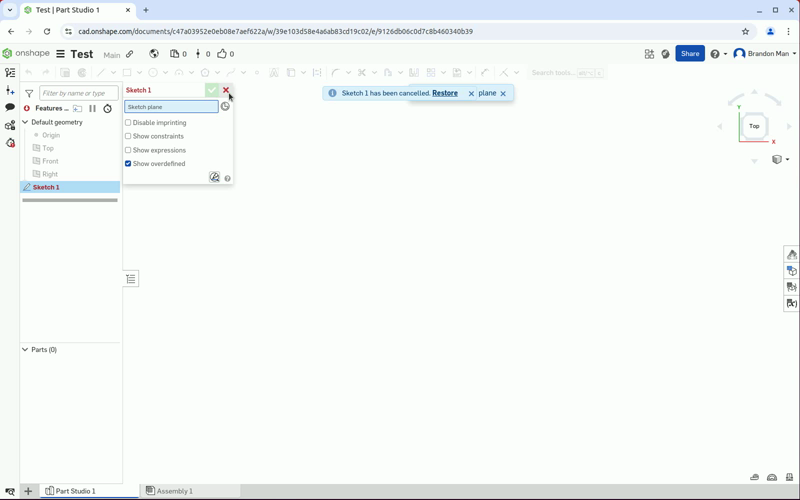
mouse_move(73, 150)
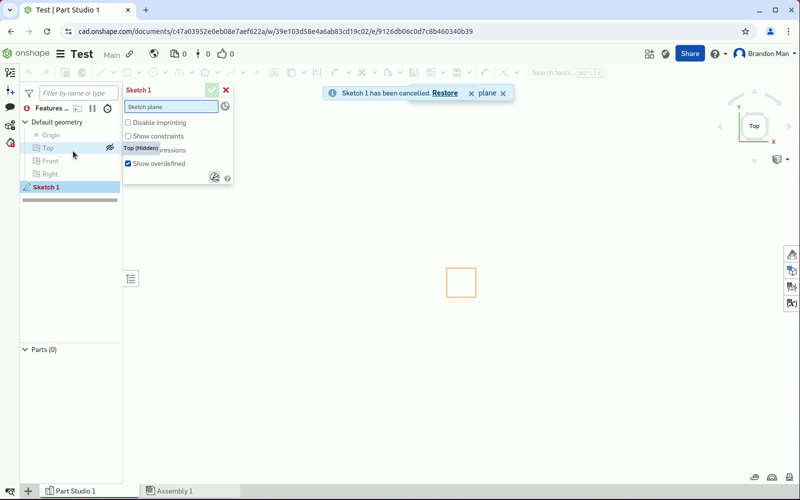
click(73, 150)
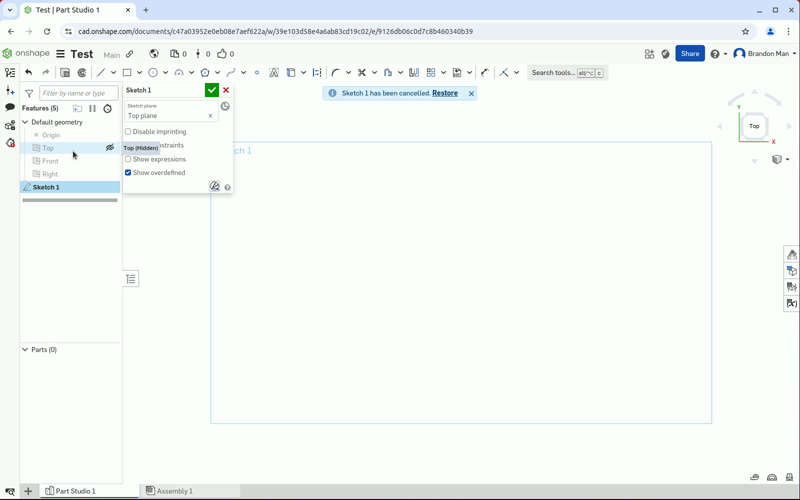
mouse_move(73, 352)
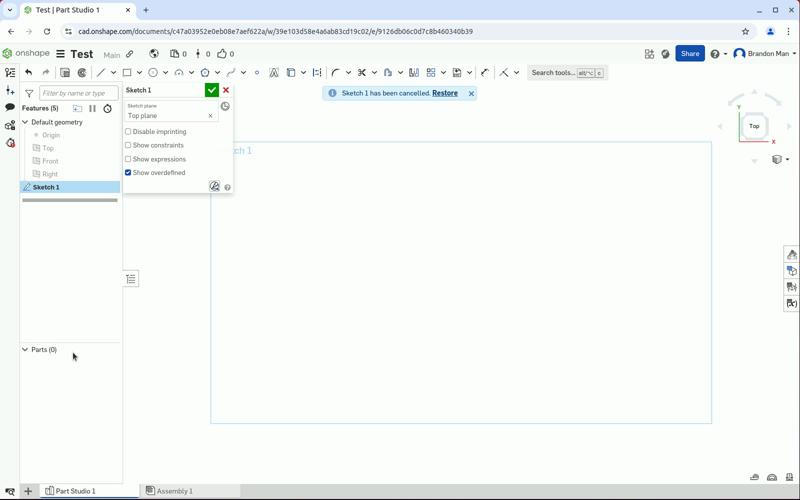
key(y)
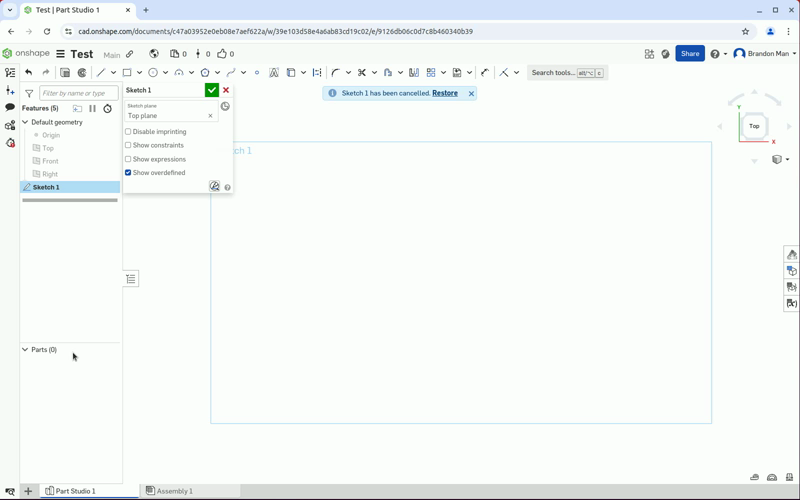
key(c)
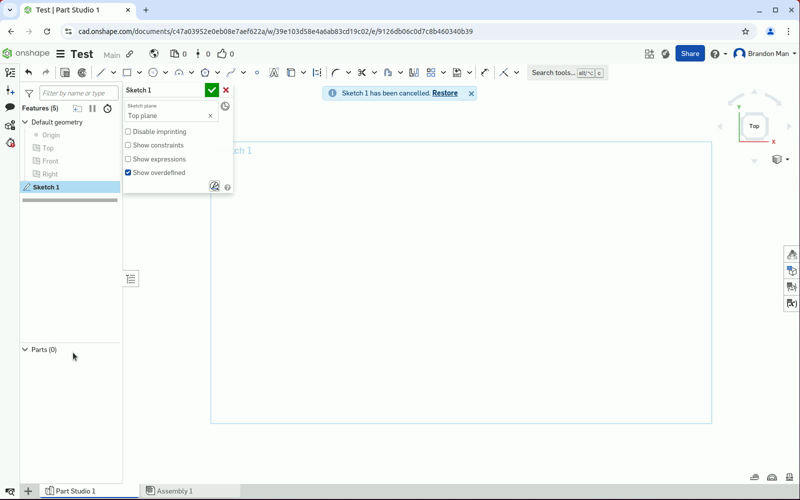
key_down(shift)
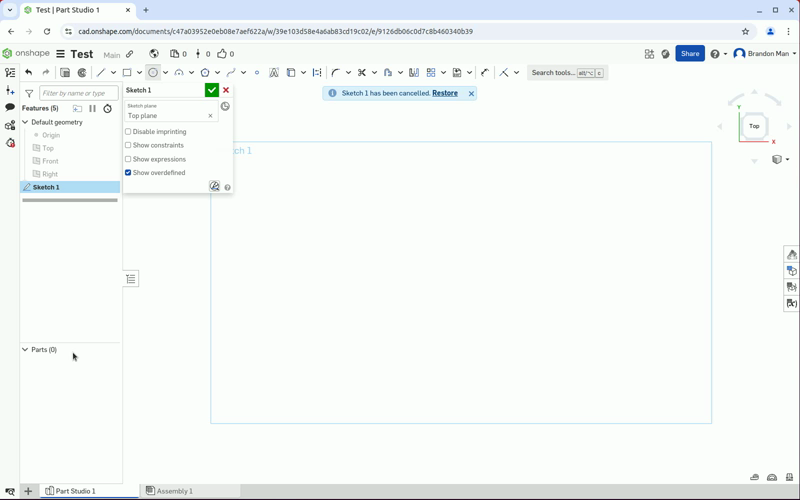
mouse_move(461, 282)
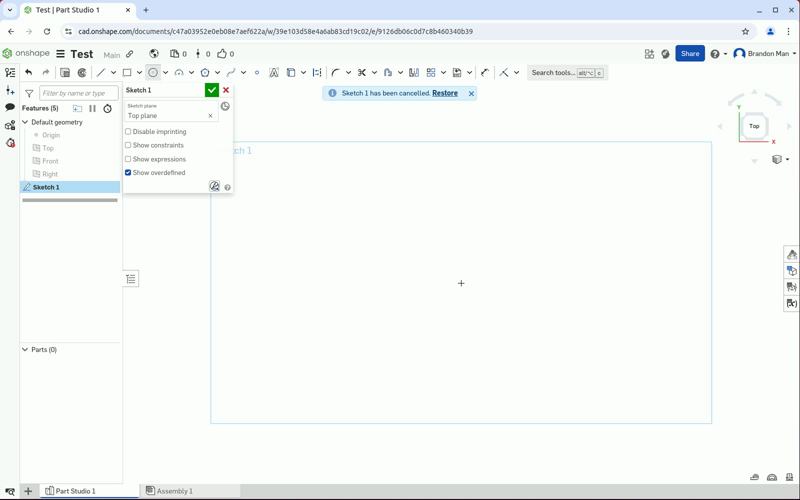
click(461, 282)
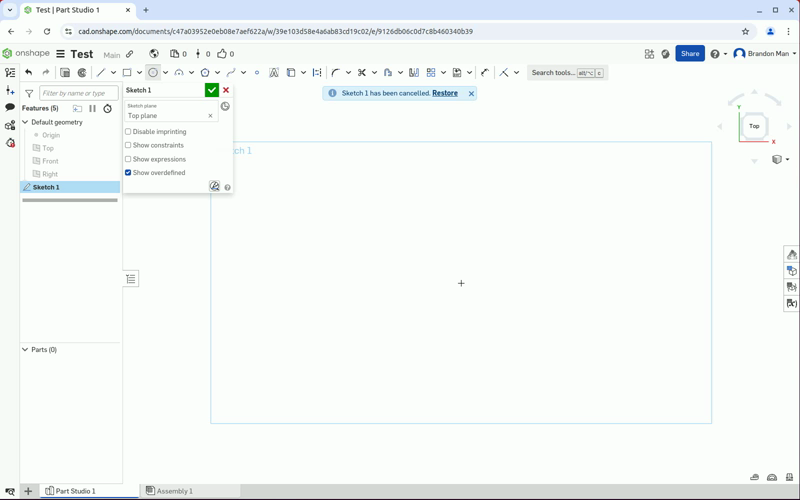
key_up(shift)
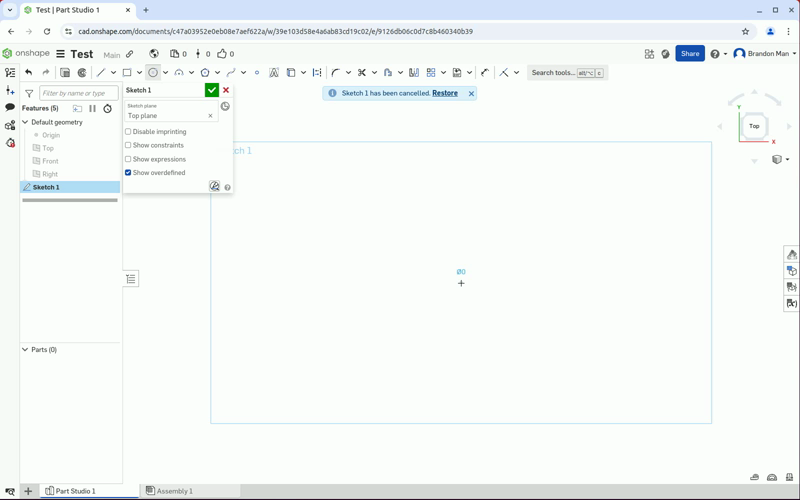
mouse_move(463, 282)
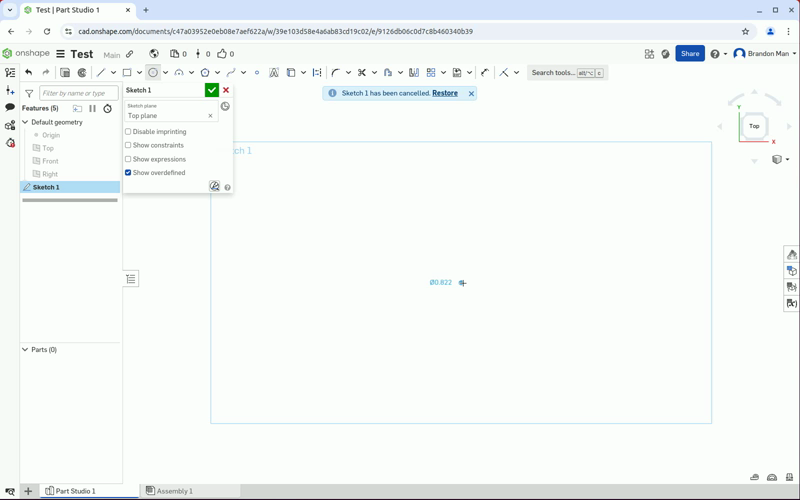
scroll(6)
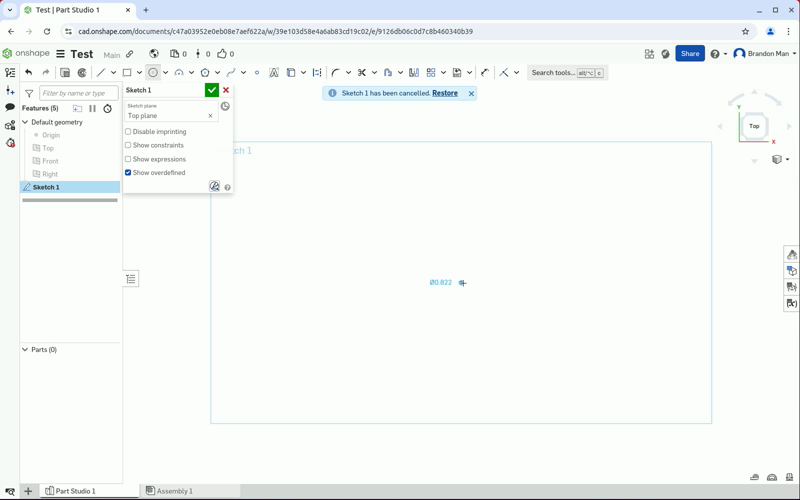
scroll(6)
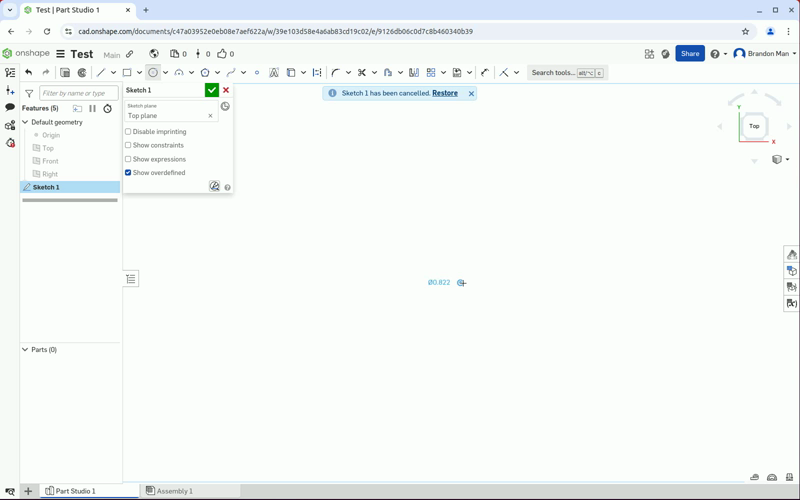
scroll(6)
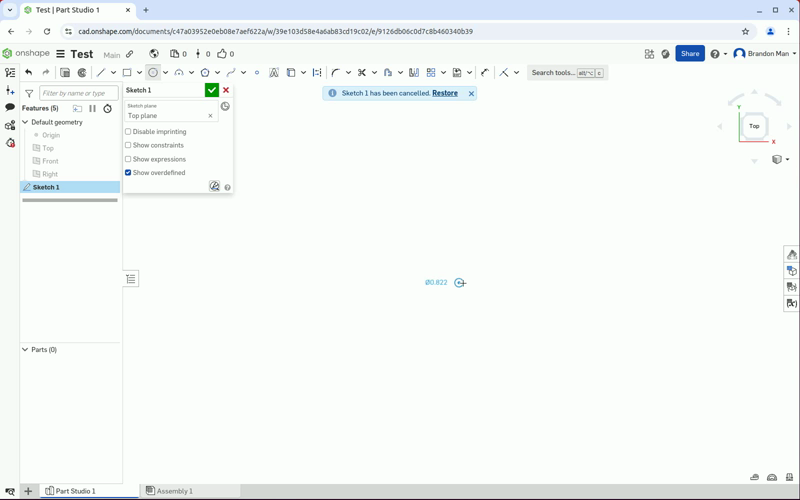
scroll(6)
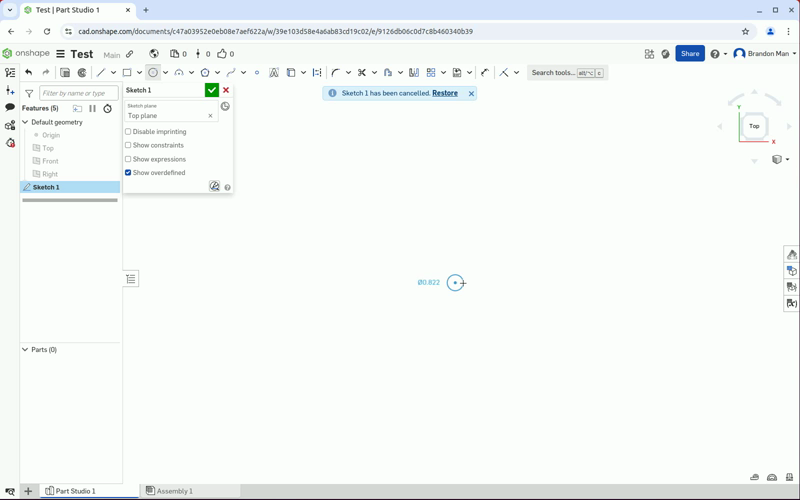
scroll(6)
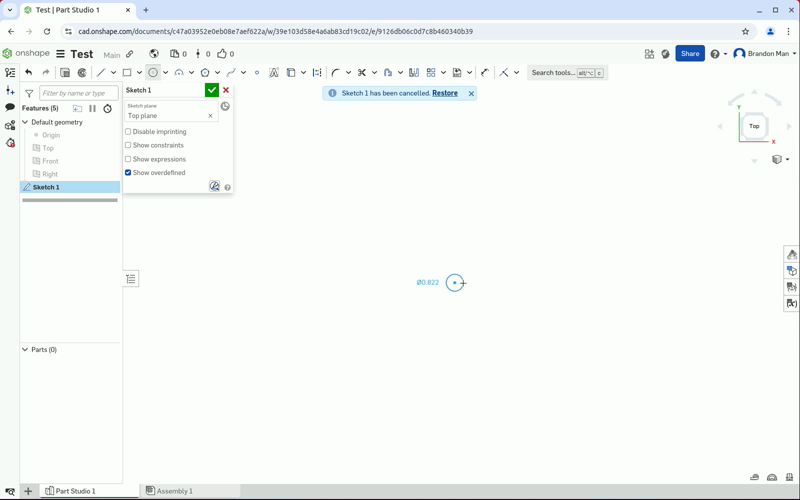
scroll(6)
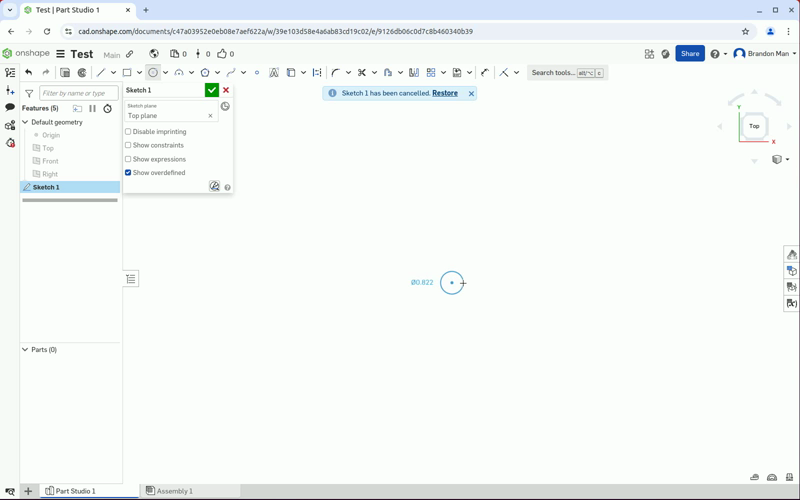
scroll(6)
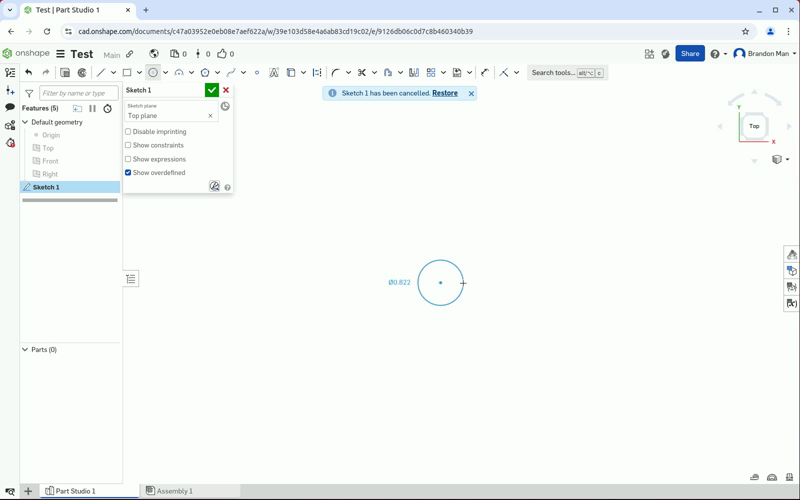
click(463, 282)
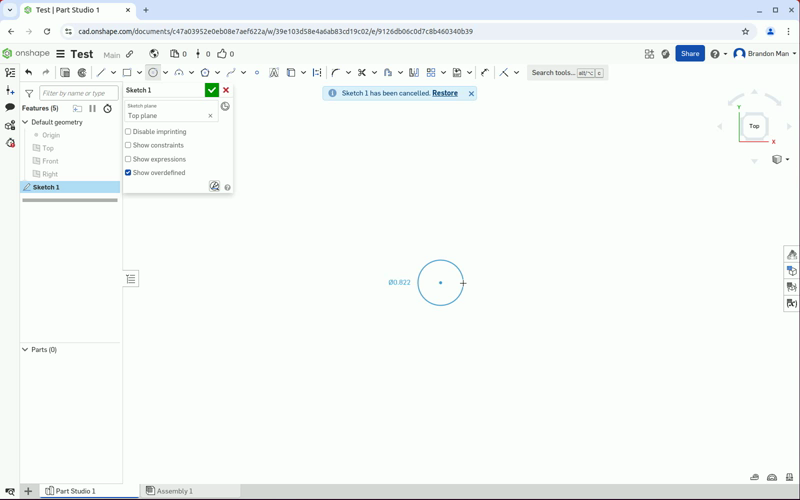
scroll(-6)
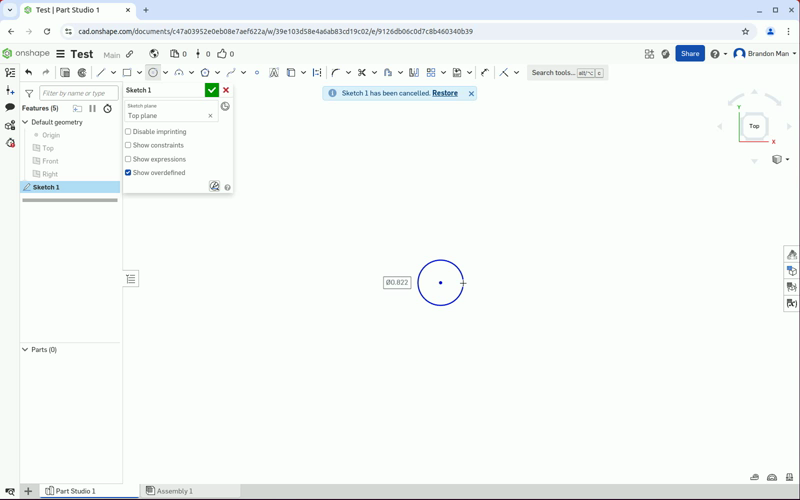
scroll(-6)
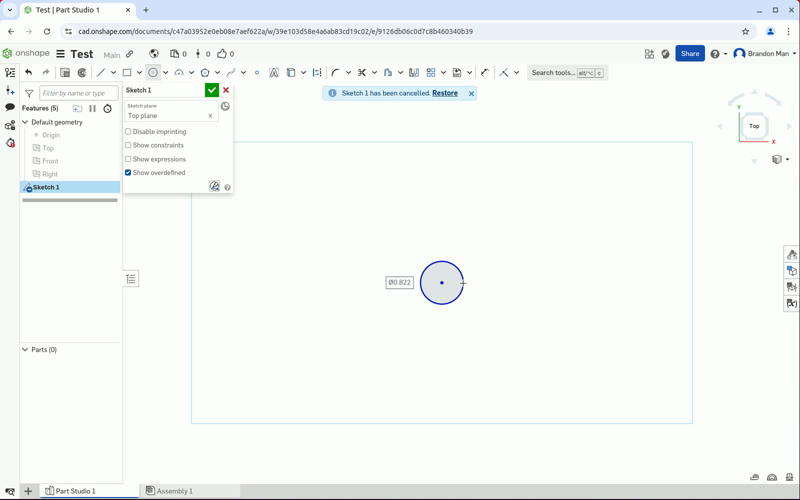
scroll(-6)
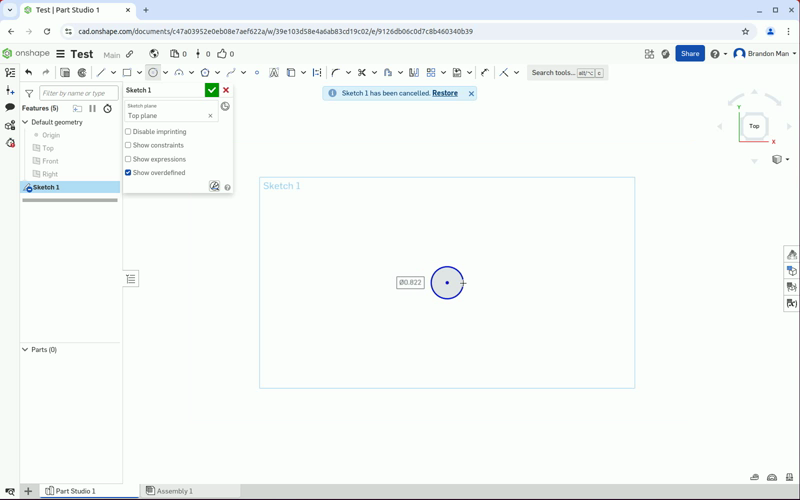
scroll(-6)
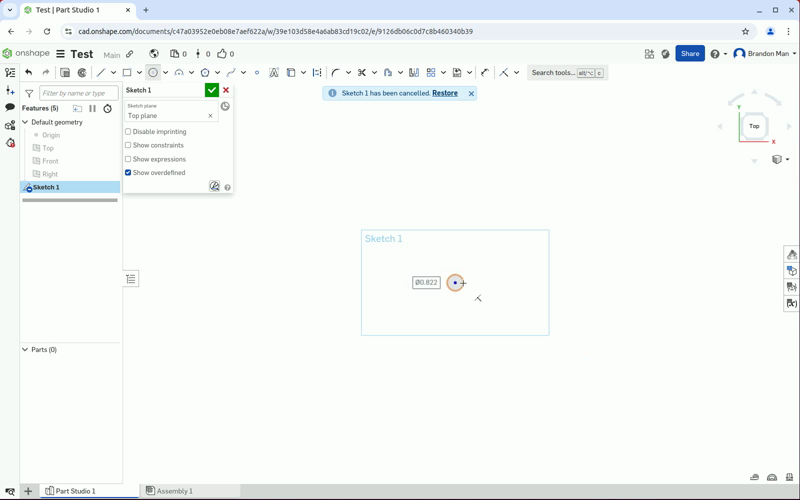
scroll(-6)
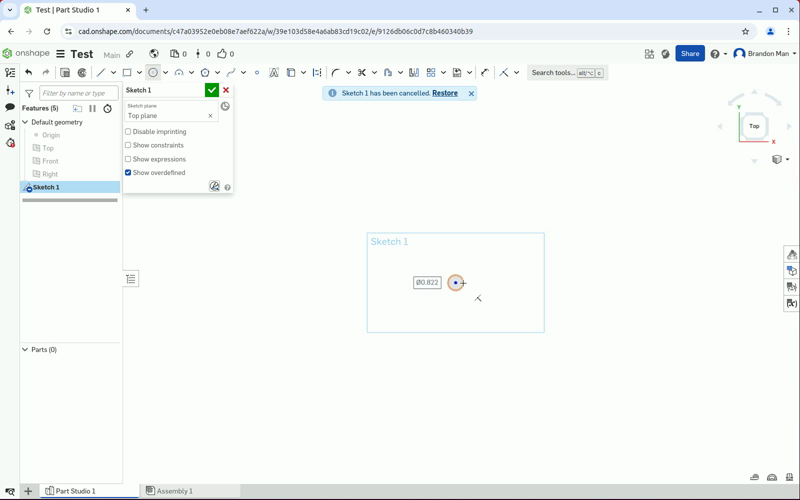
scroll(-6)
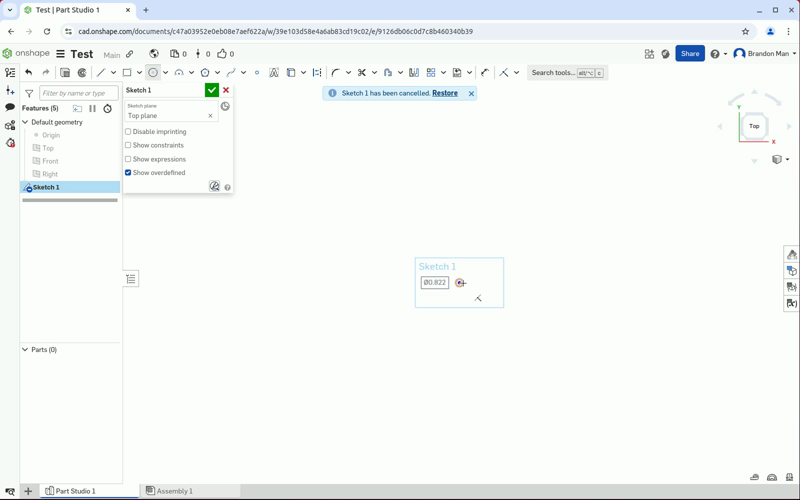
scroll(-6)
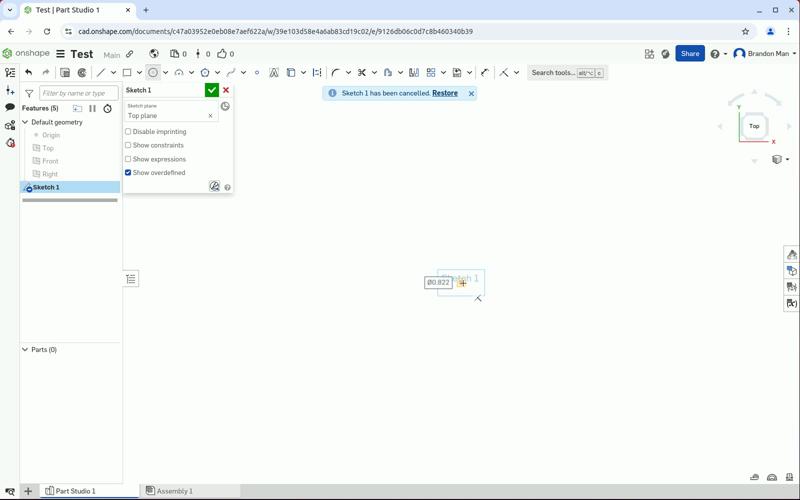
key(esc)
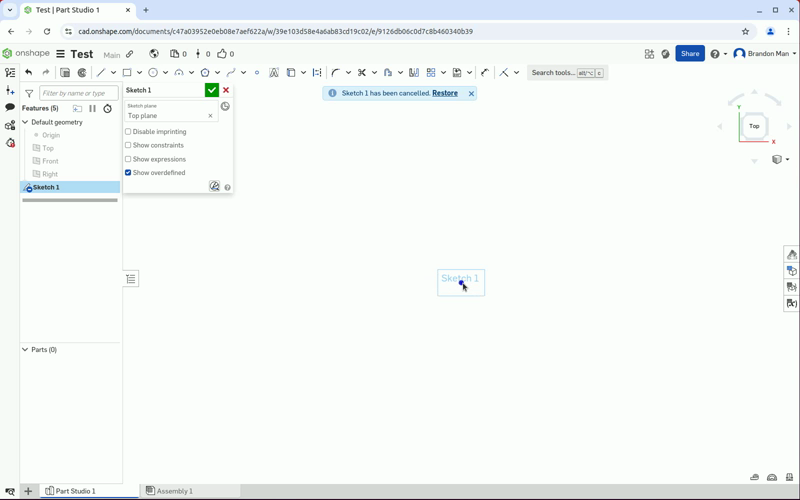
key(c)
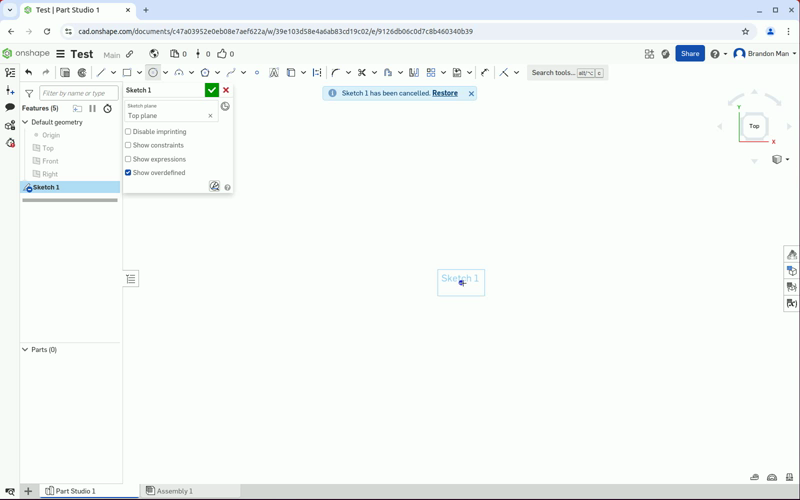
key_down(shift)
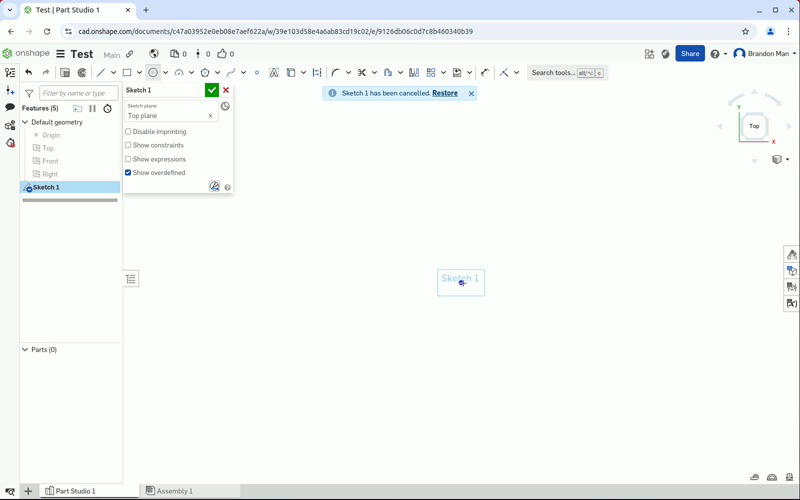
mouse_move(461, 282)
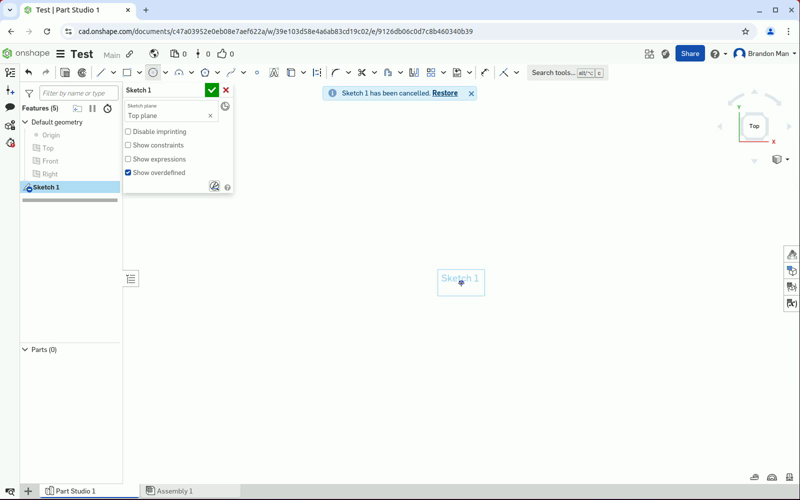
scroll(6)
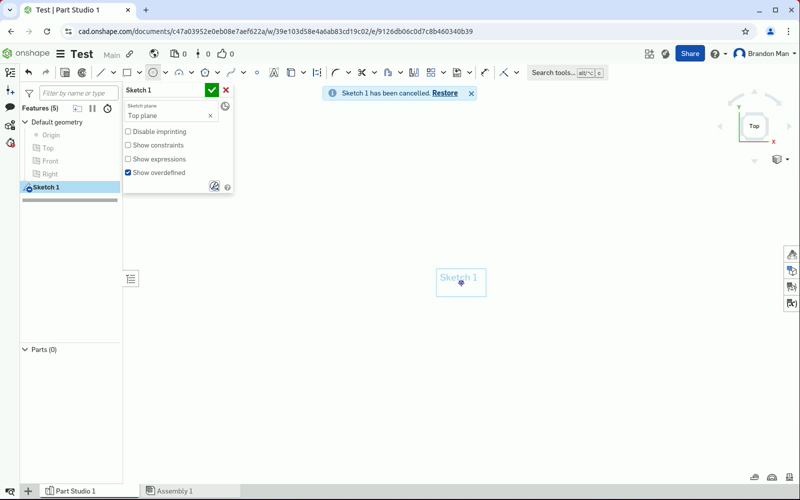
scroll(6)
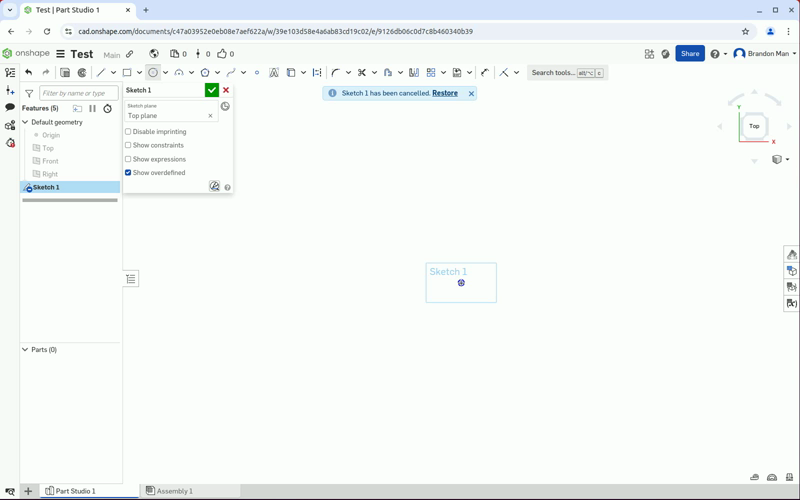
scroll(6)
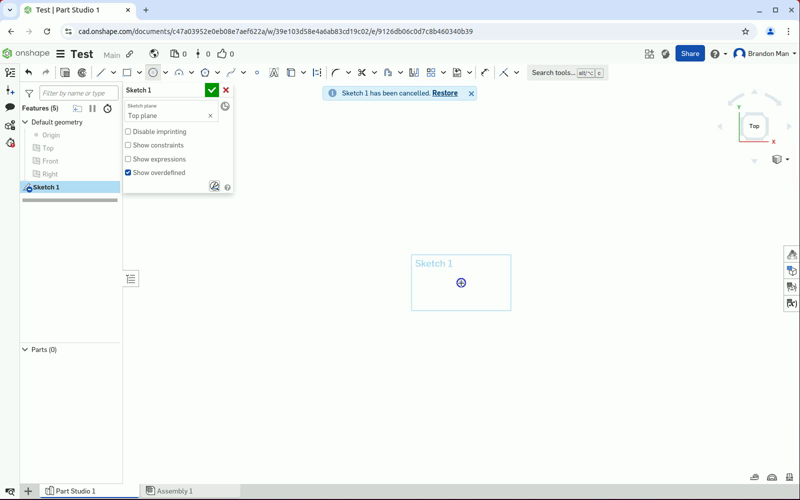
scroll(6)
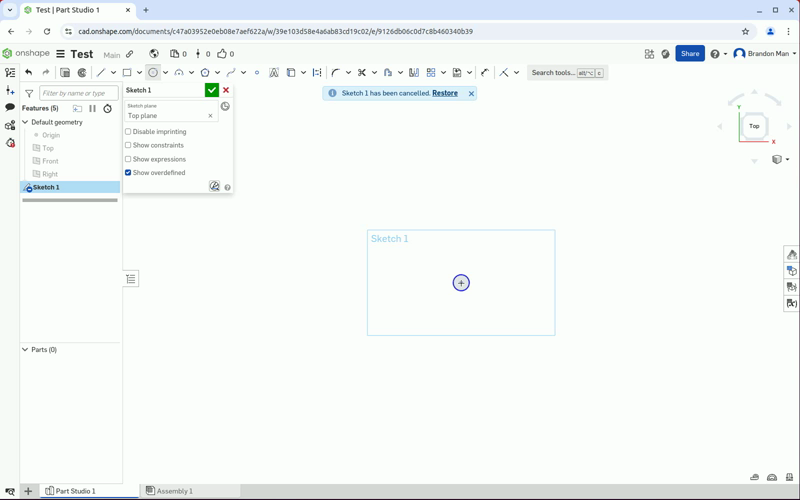
scroll(6)
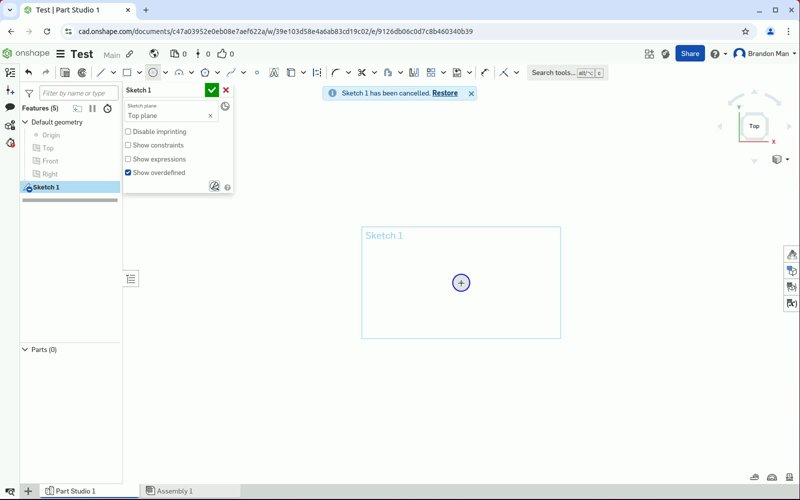
scroll(6)
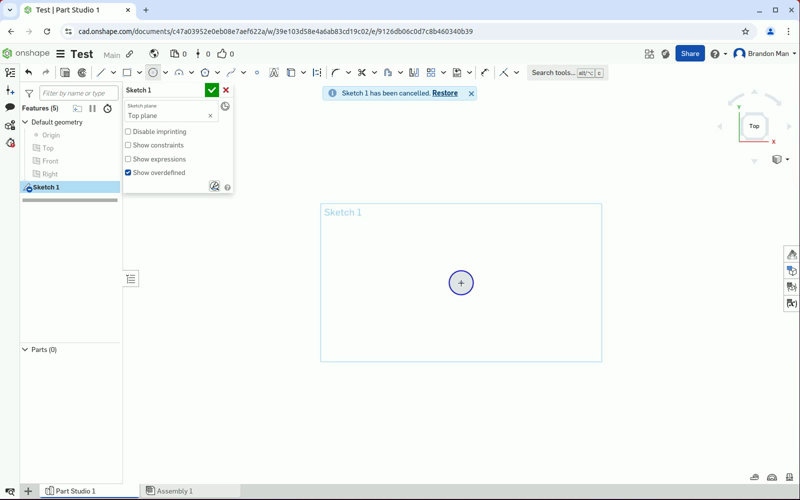
scroll(6)
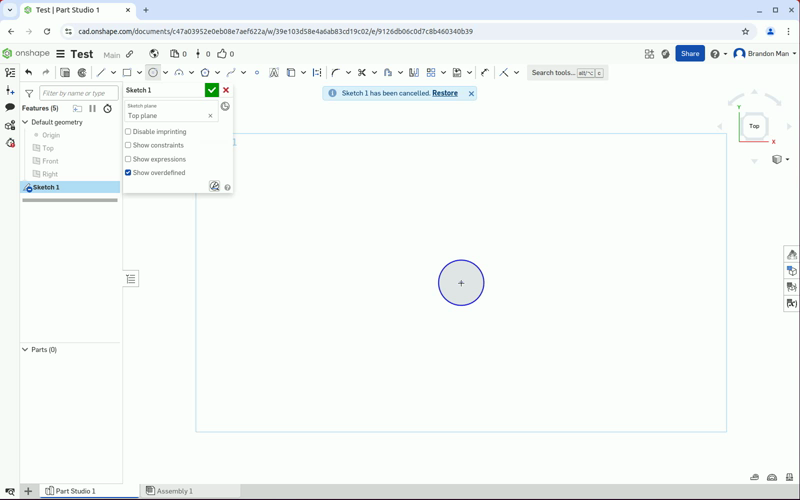
click(461, 282)
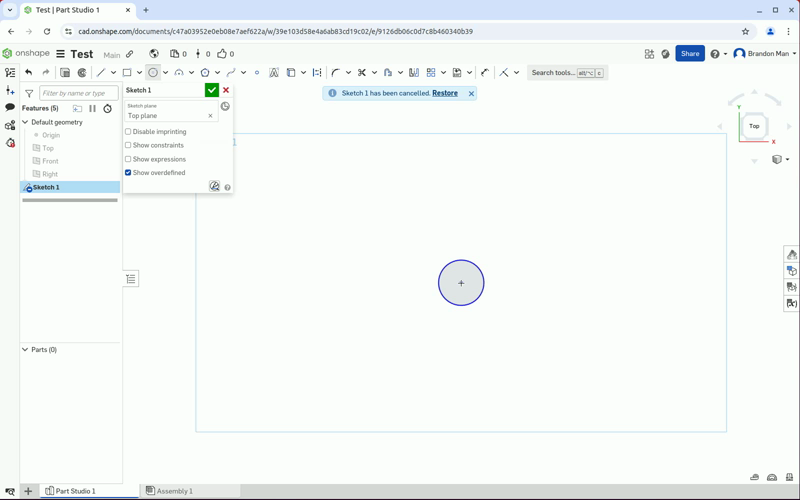
scroll(-6)
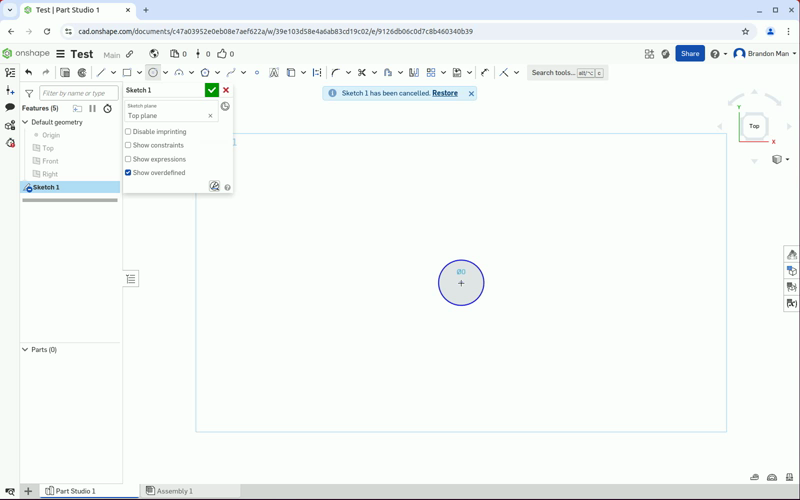
scroll(-6)
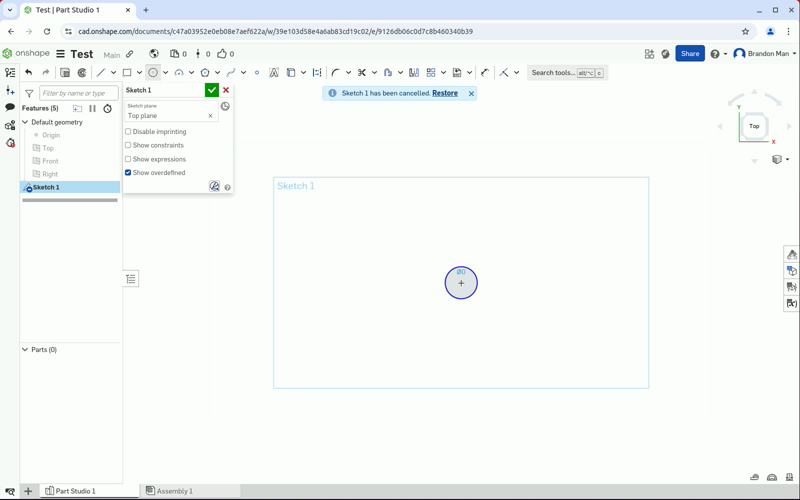
scroll(-6)
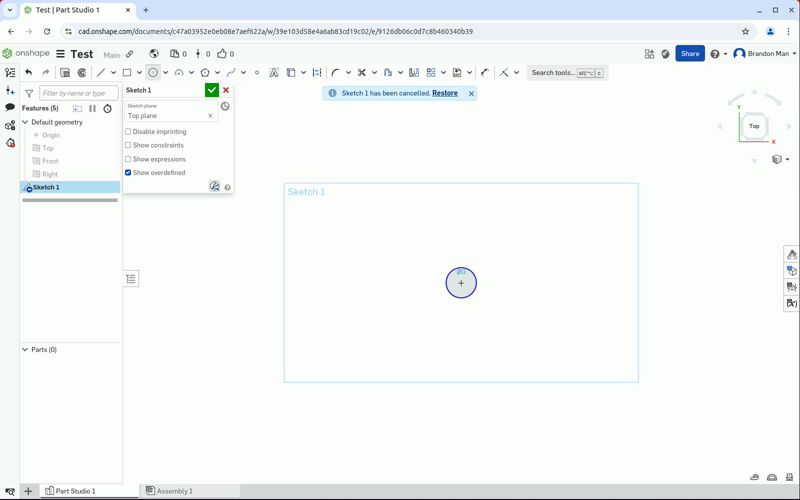
scroll(-6)
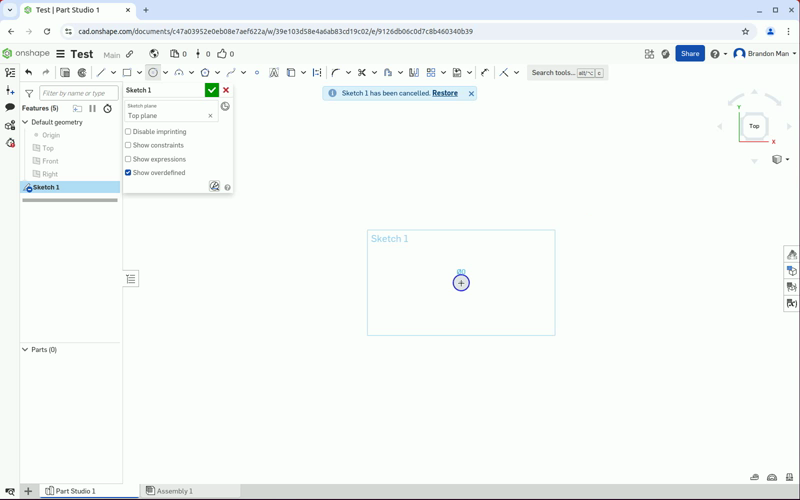
scroll(-6)
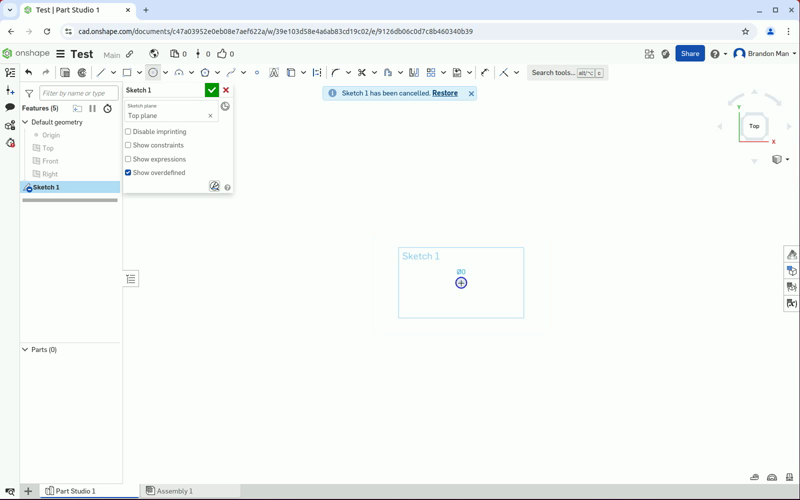
scroll(-6)
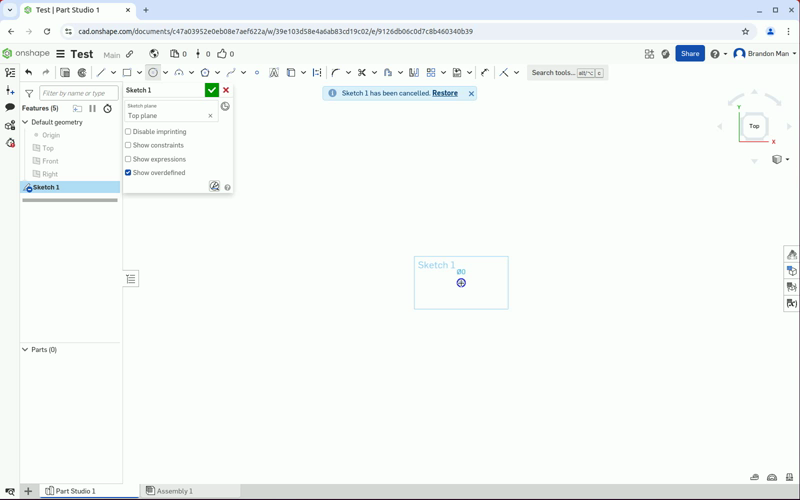
scroll(-6)
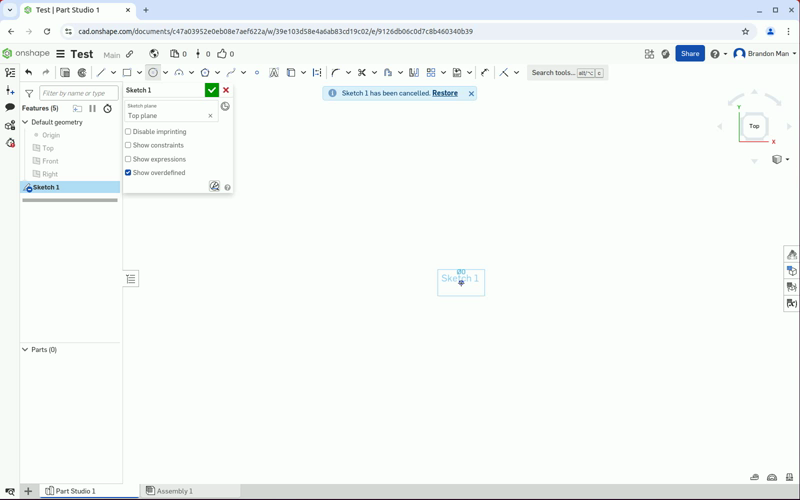
key_up(shift)
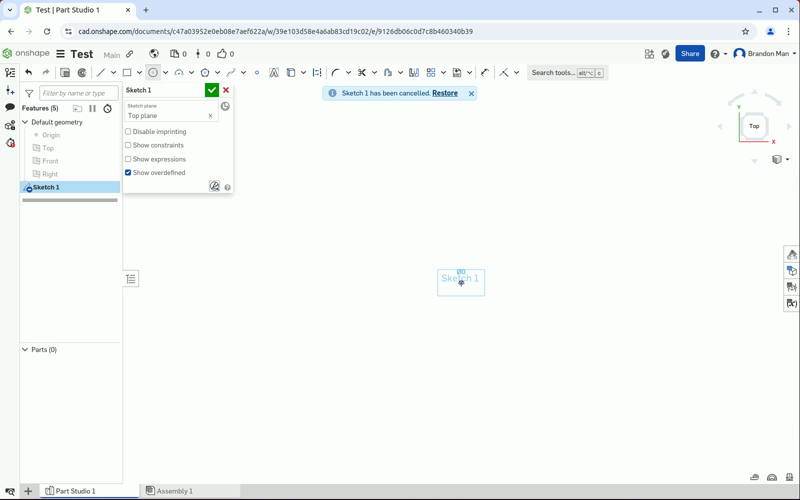
mouse_move(462, 282)
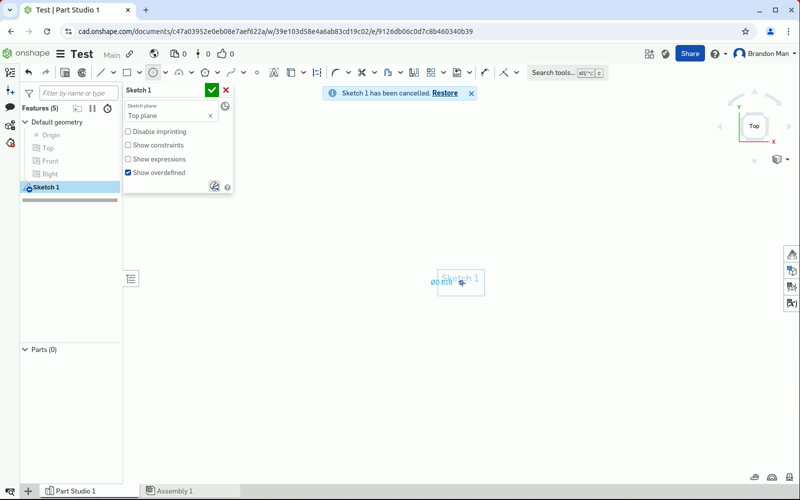
scroll(6)
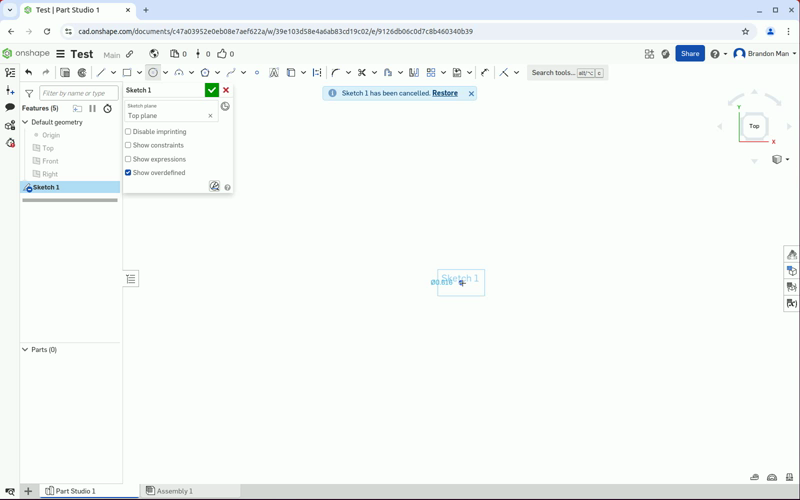
scroll(6)
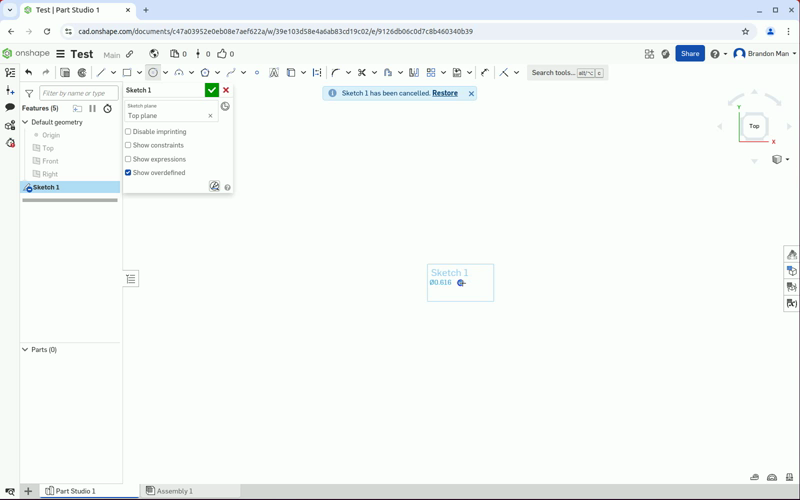
scroll(6)
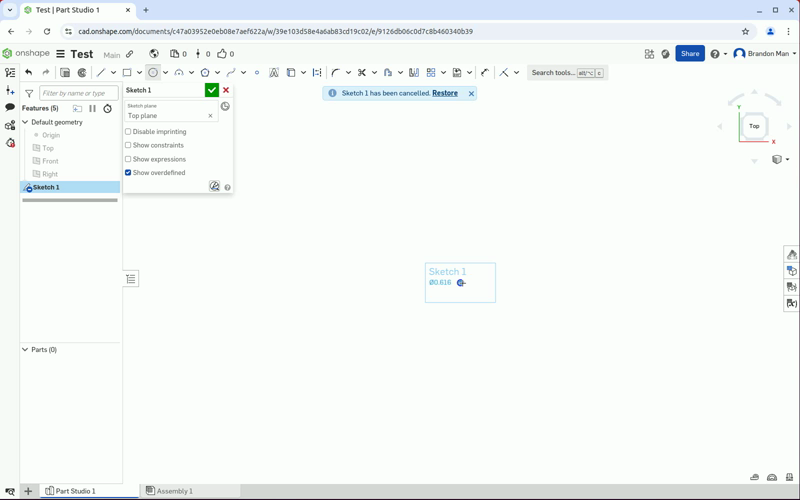
scroll(6)
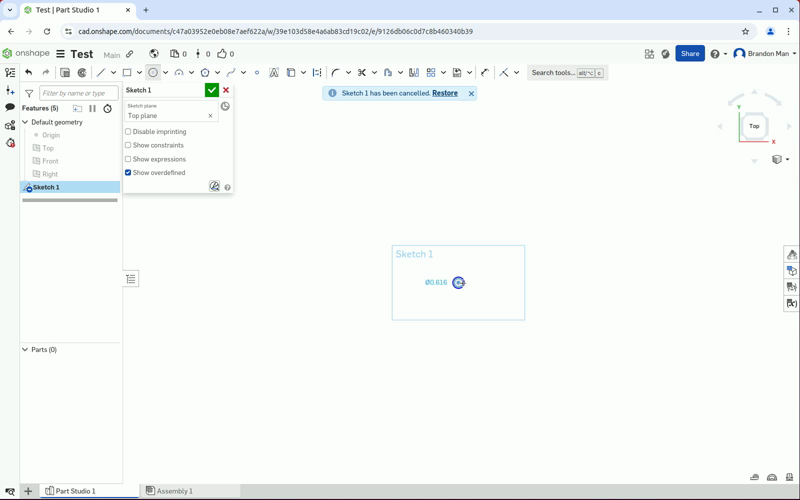
scroll(6)
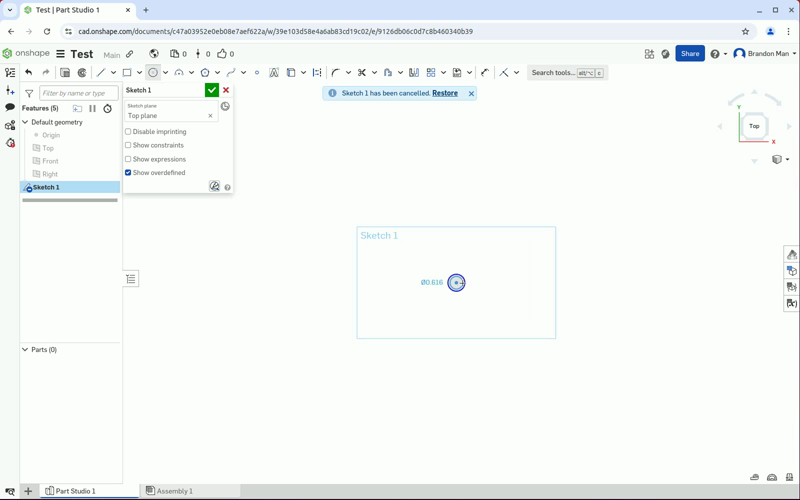
scroll(6)
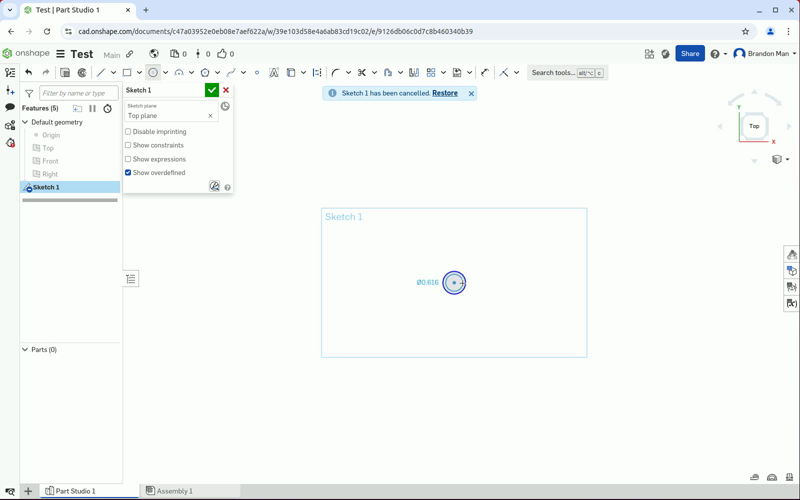
scroll(6)
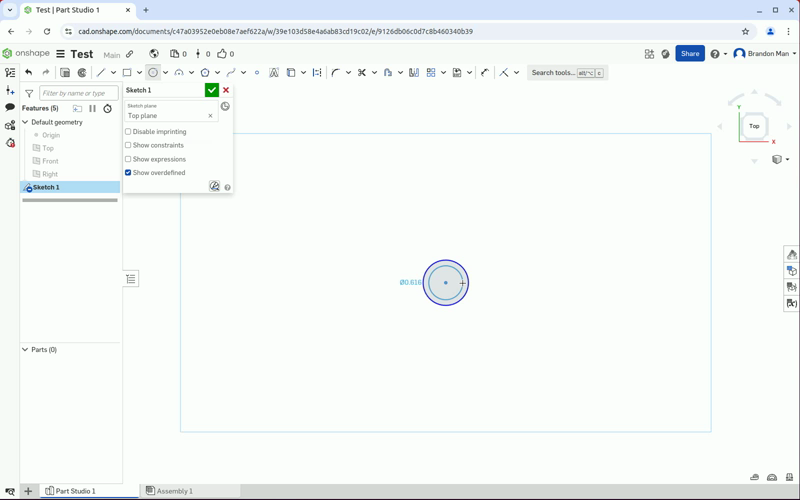
click(462, 282)
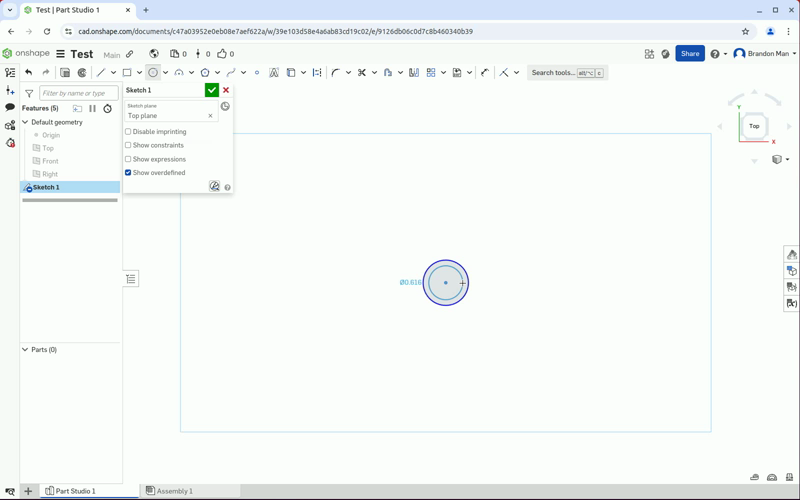
scroll(-6)
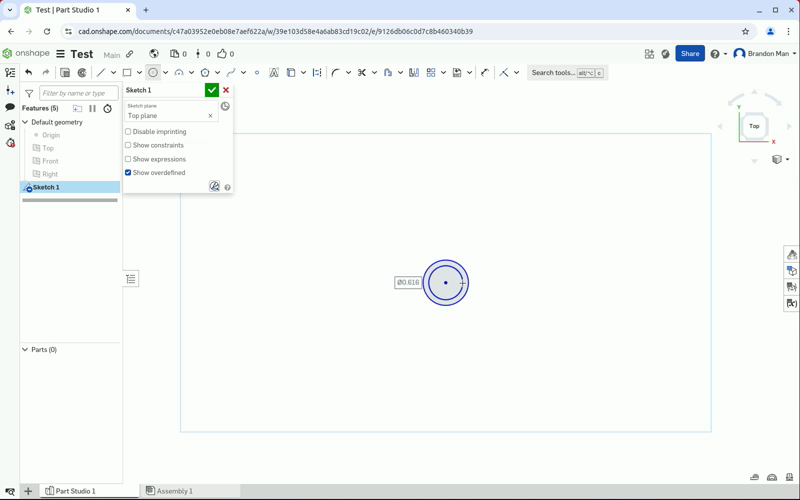
scroll(-6)
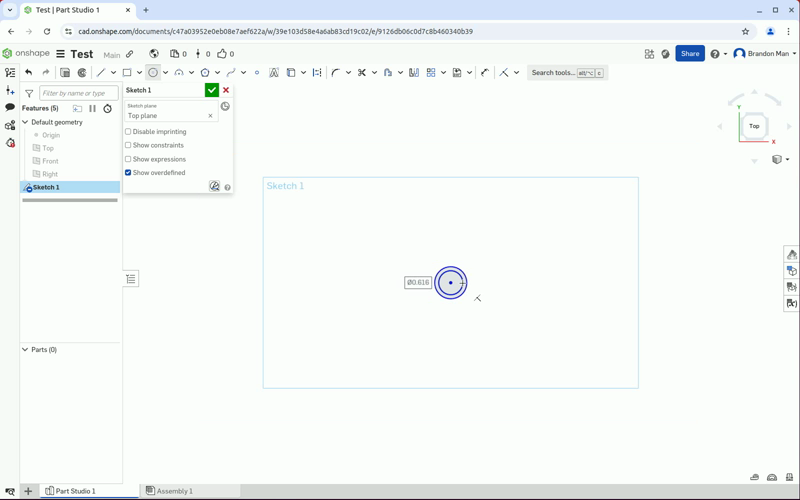
scroll(-6)
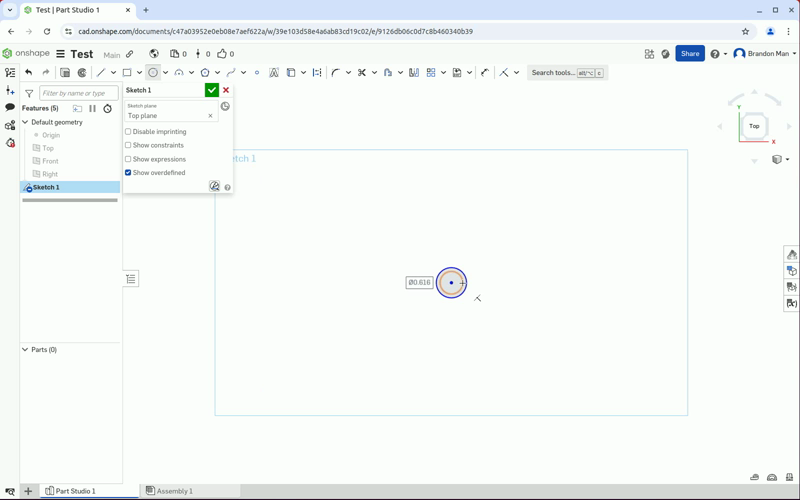
scroll(-6)
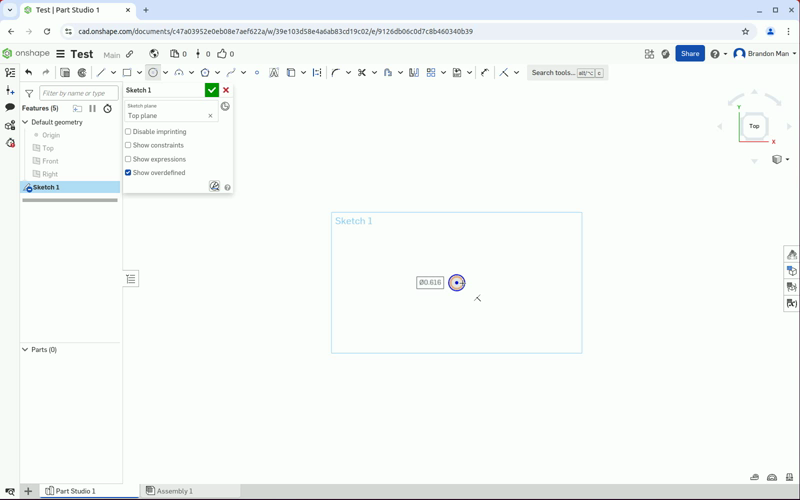
scroll(-6)
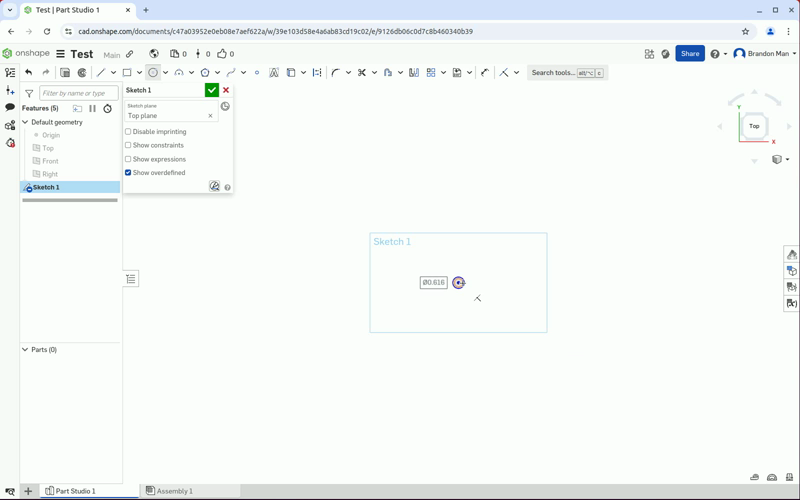
scroll(-6)
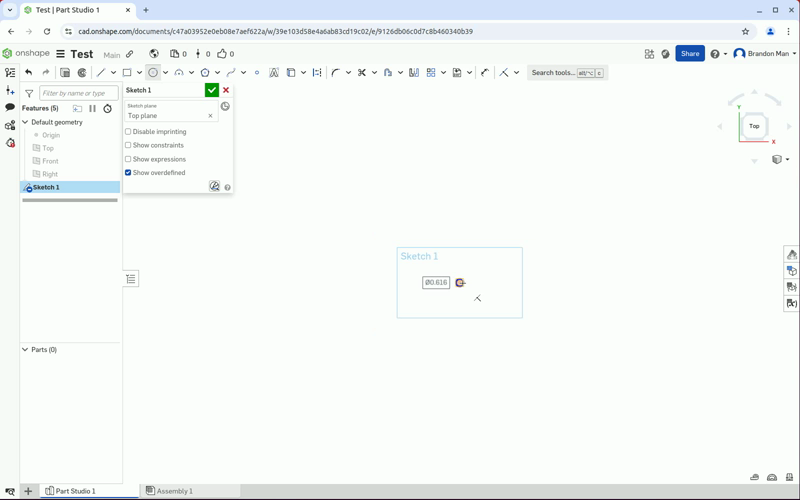
scroll(-6)
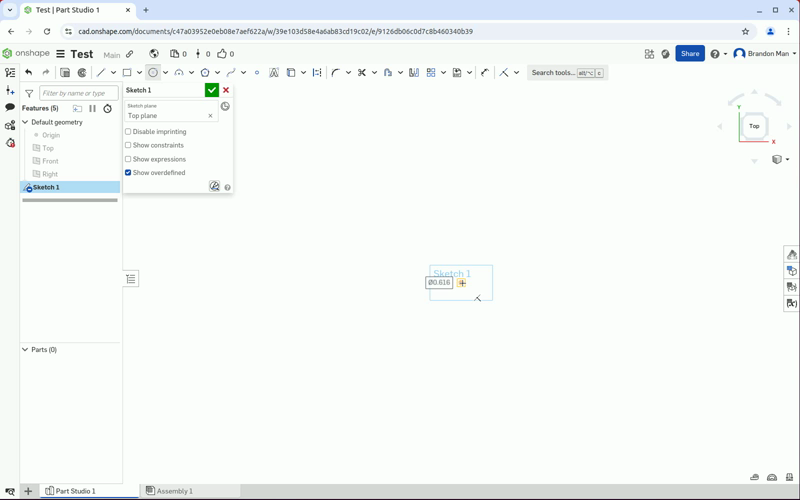
key(esc)
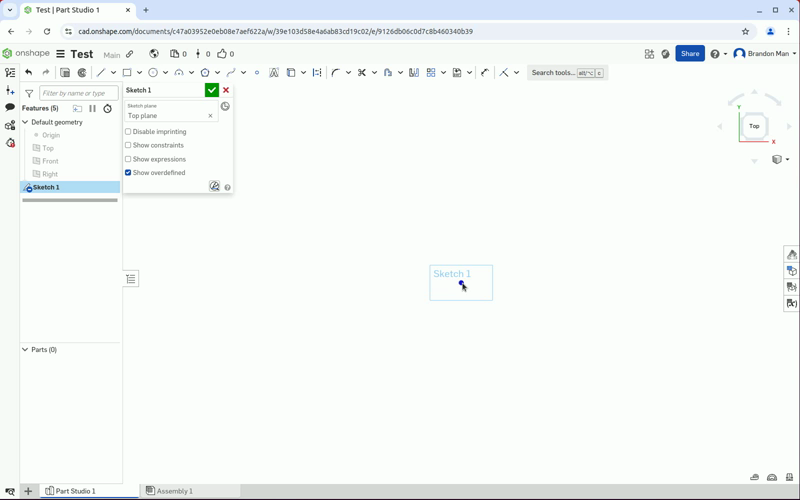
mouse_move(462, 282)
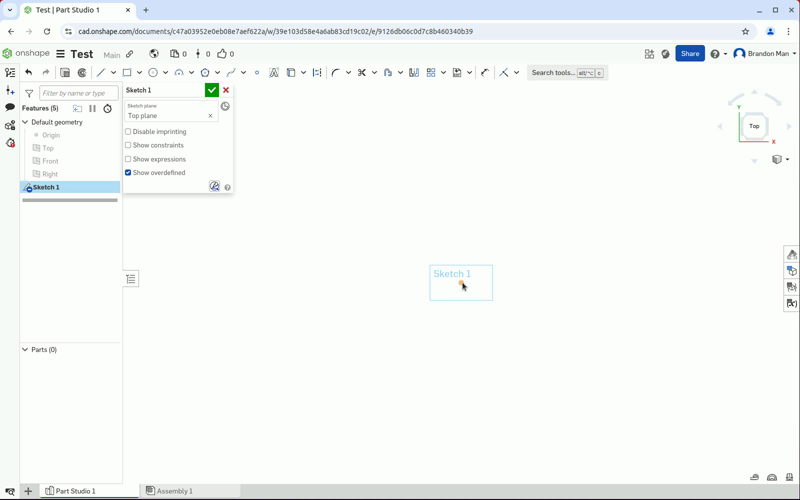
scroll(6)
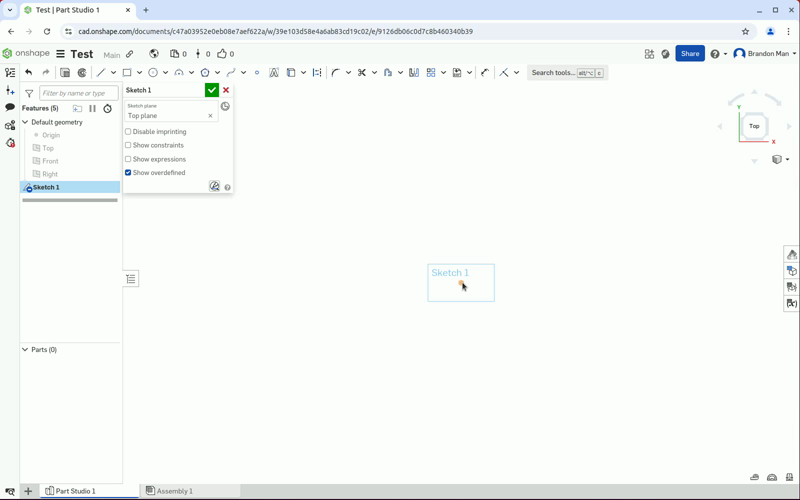
scroll(6)
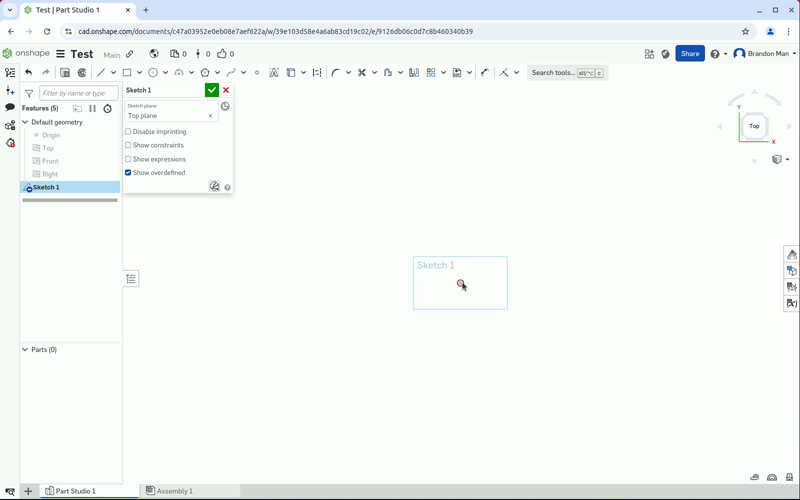
scroll(6)
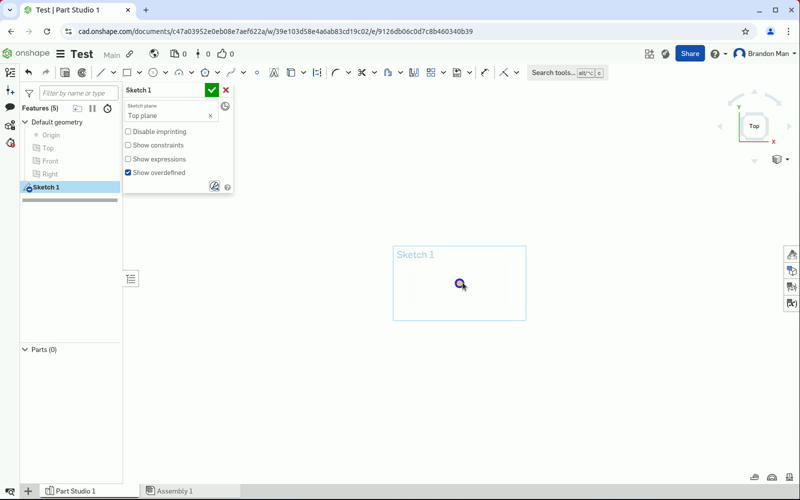
scroll(6)
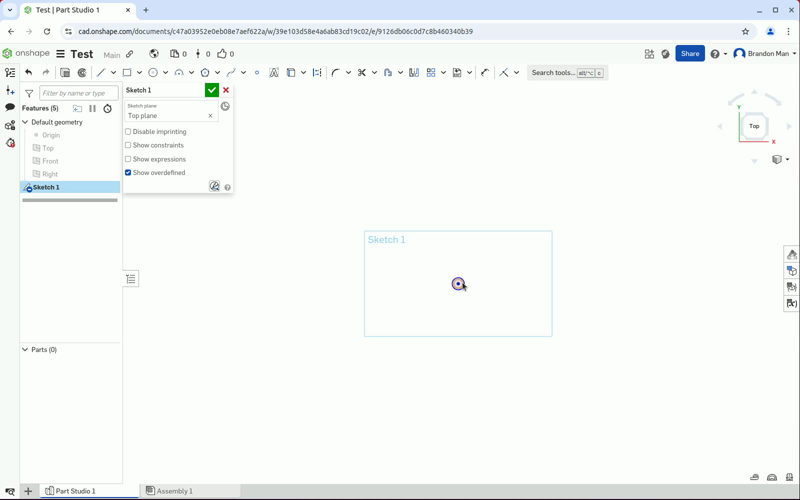
scroll(6)
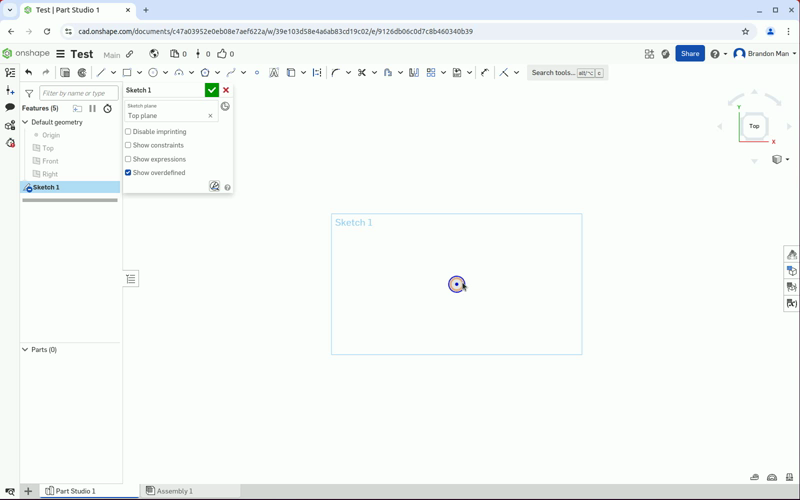
scroll(6)
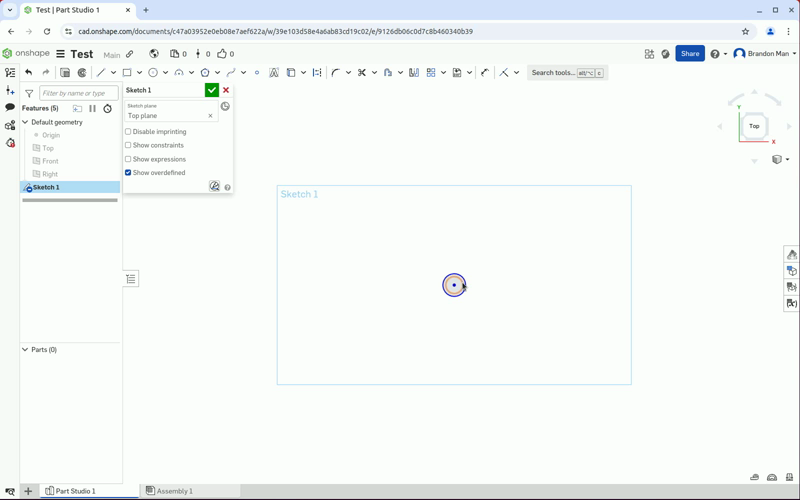
scroll(6)
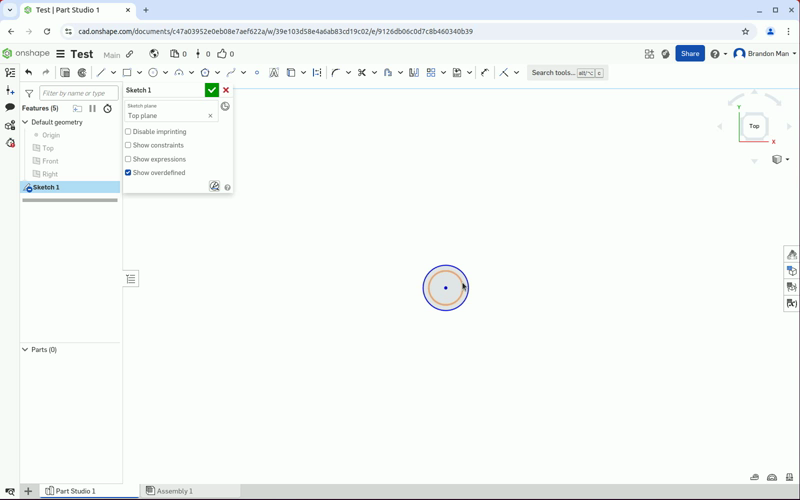
click(462, 282)
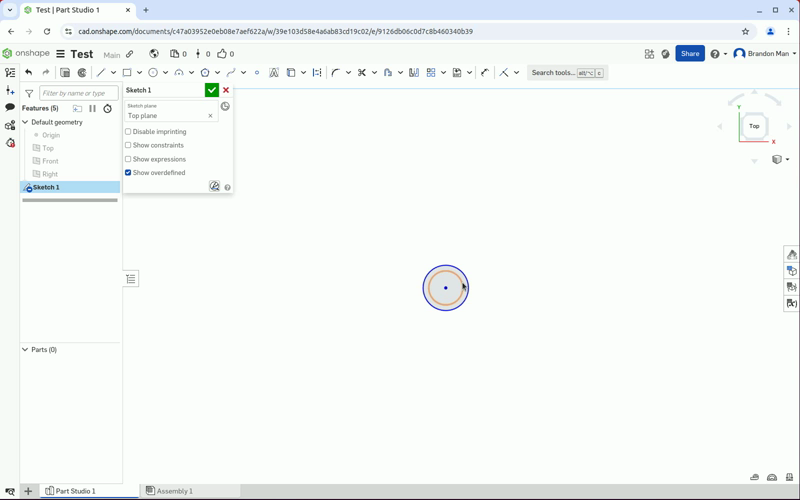
scroll(-6)
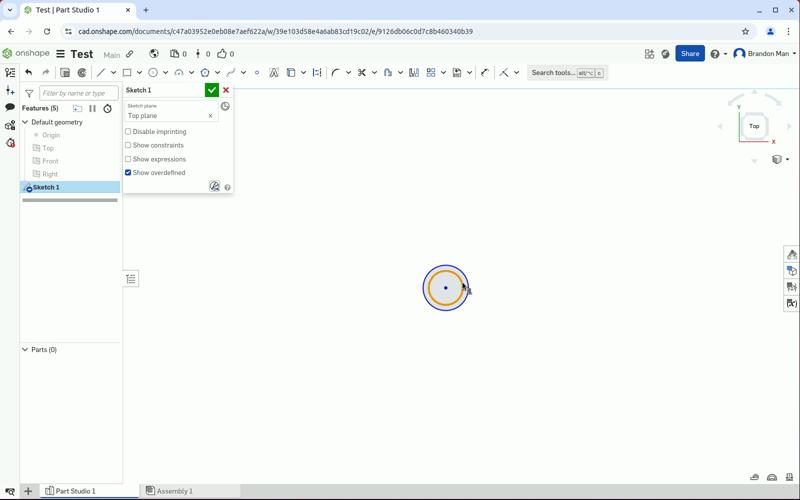
scroll(-6)
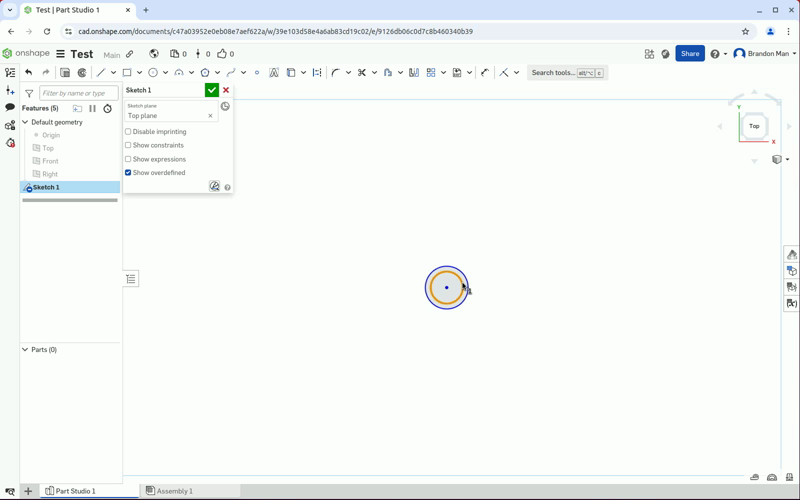
scroll(-6)
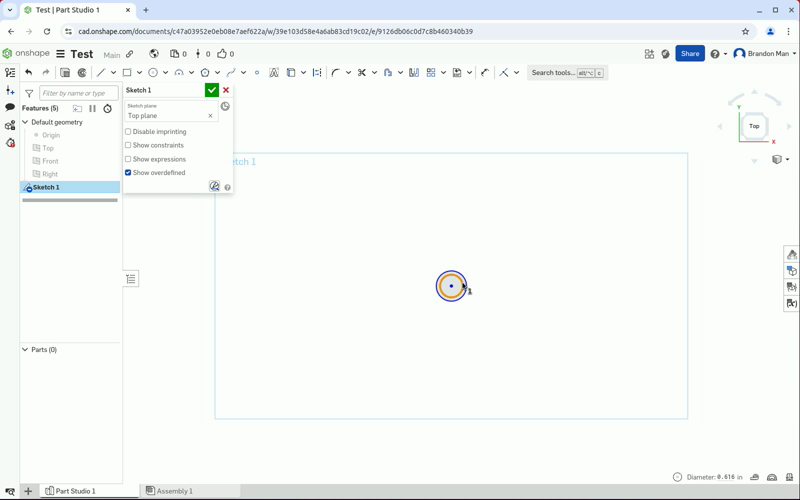
scroll(-6)
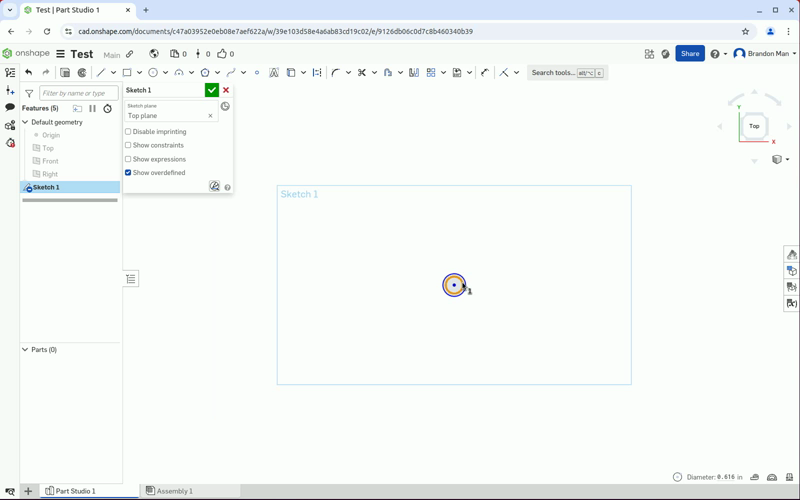
scroll(-6)
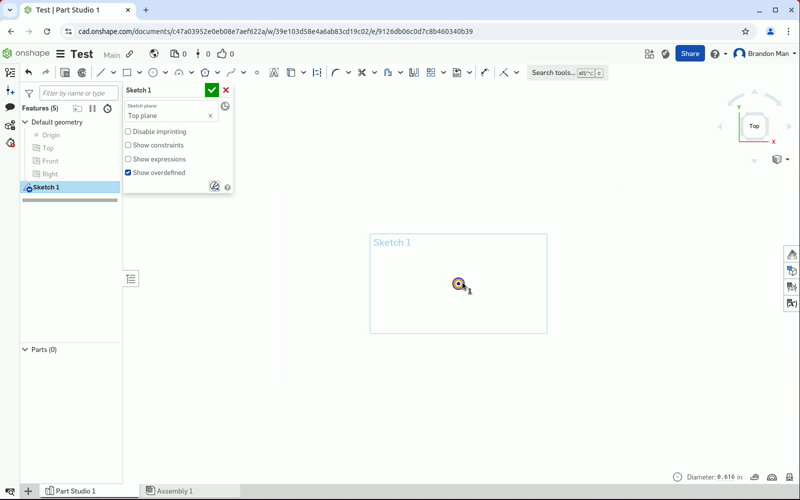
scroll(-6)
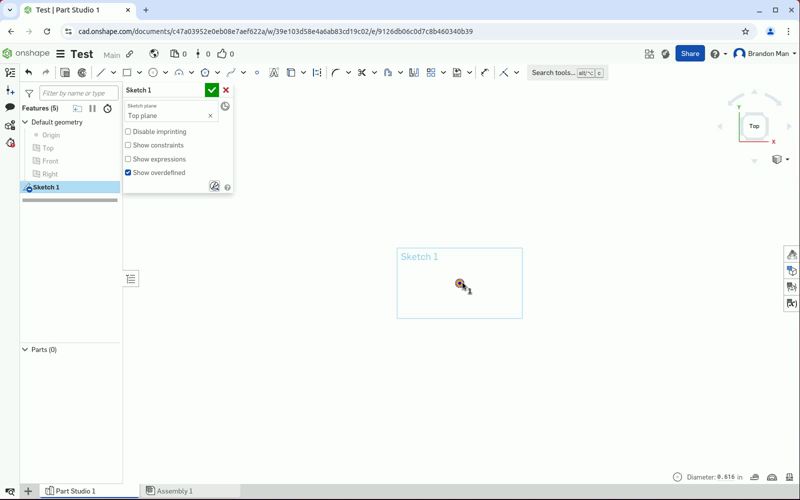
scroll(-6)
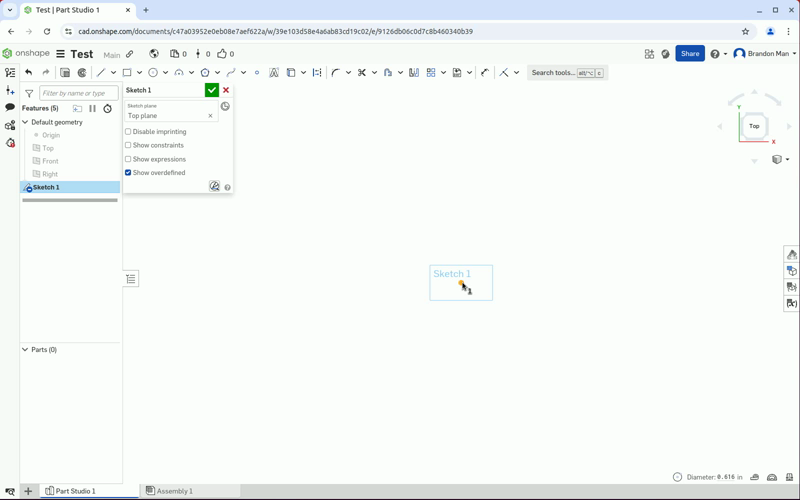
mouse_move(73, 352)
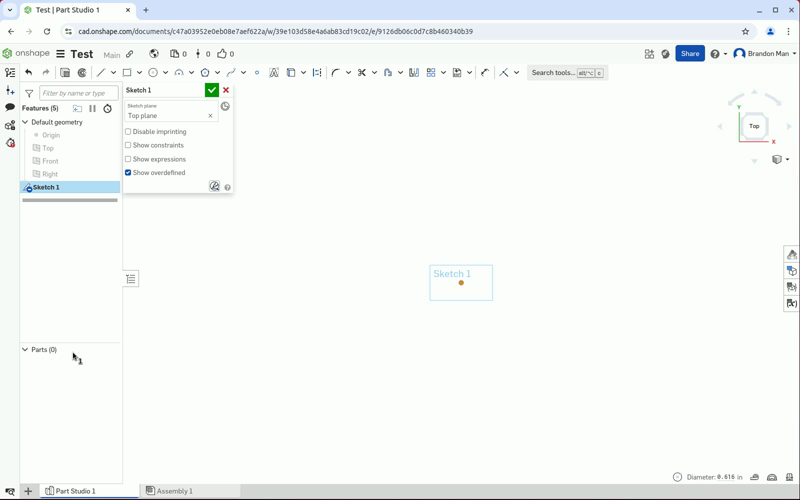
key(shift+y)
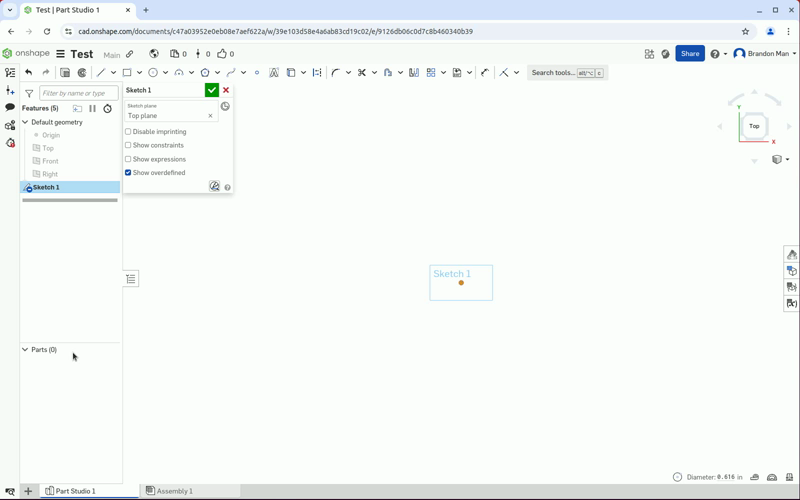
key(shift+e)
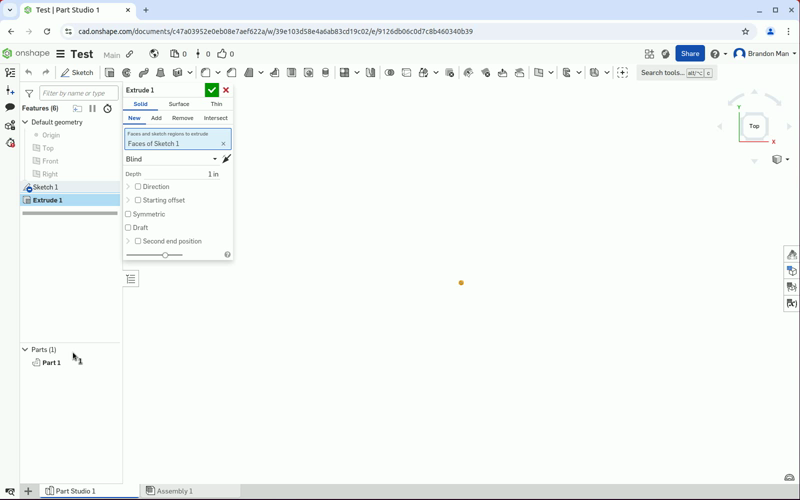
mouse_move(143, 106)
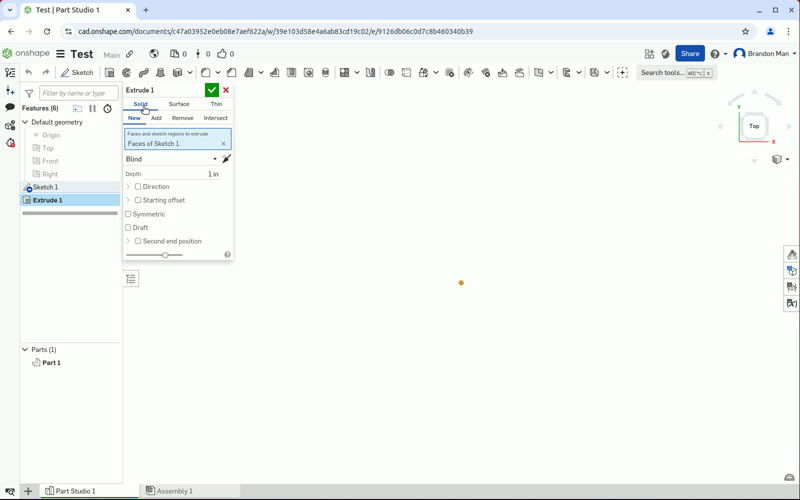
click(143, 106)
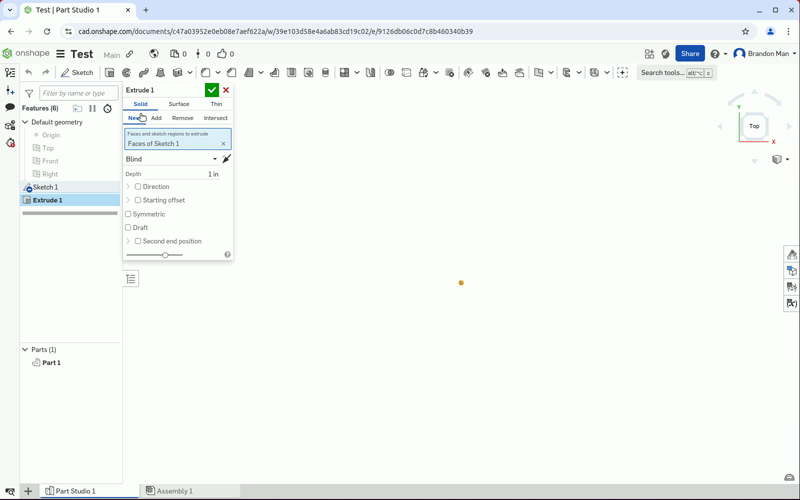
mouse_move(137, 120)
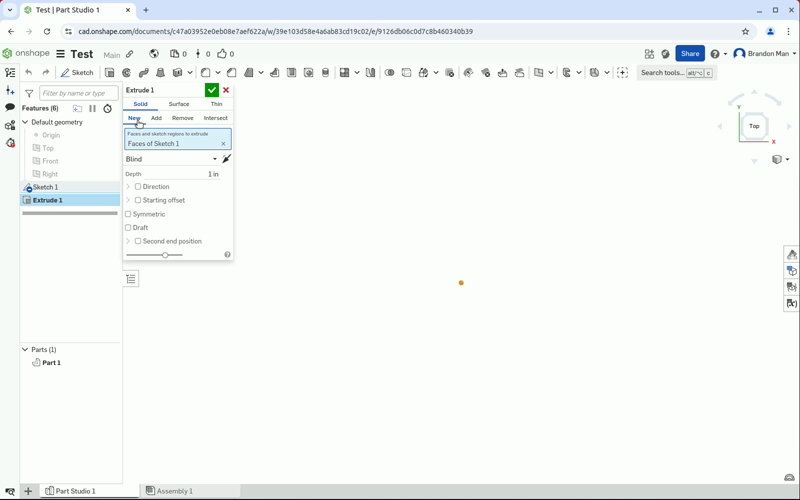
click(137, 120)
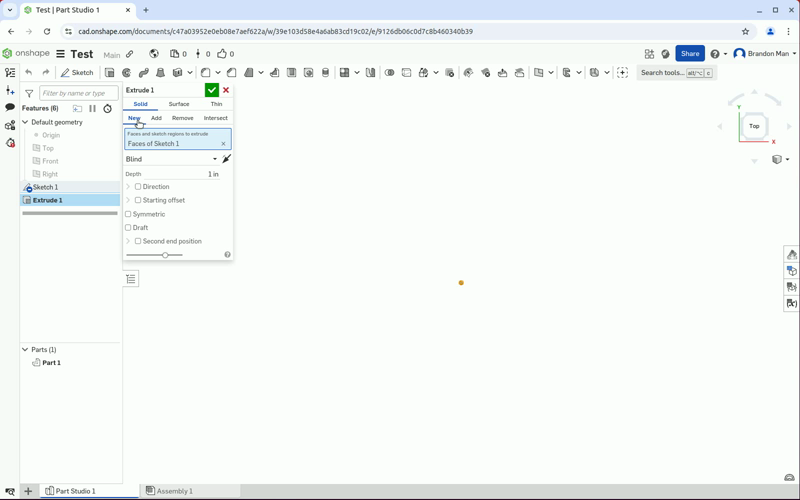
key(tab, 4)
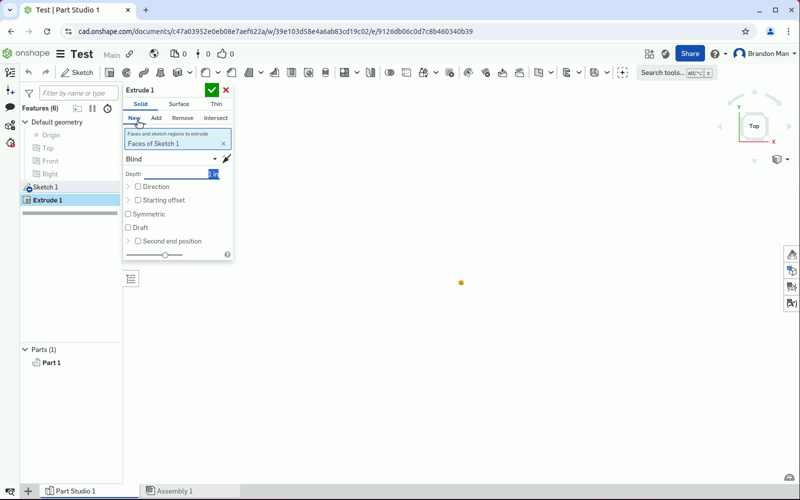
text(23.108)
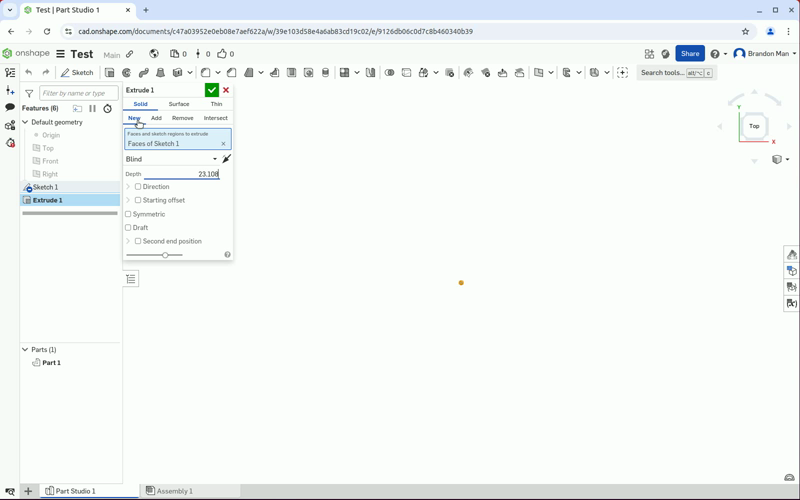
key(enter)
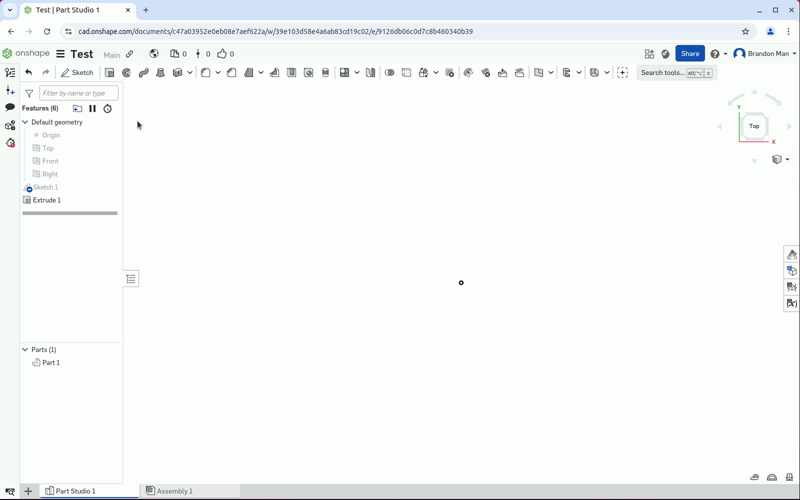
key(shift+h)
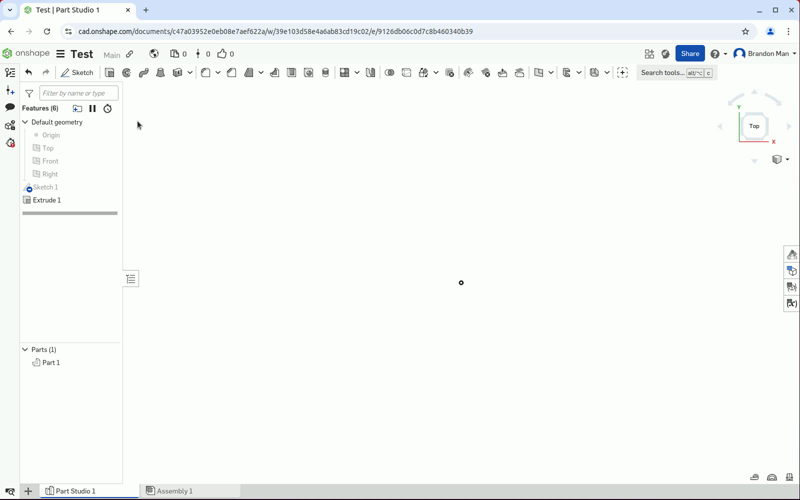
key(shift+h)
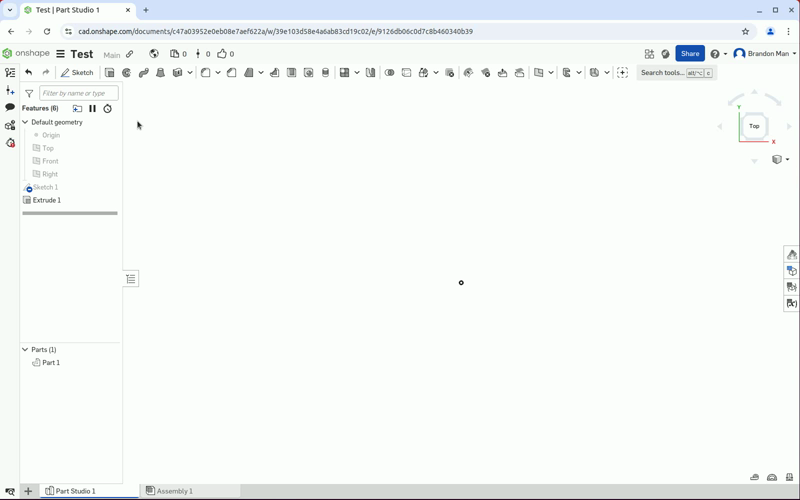
mouse_move(73, 189)
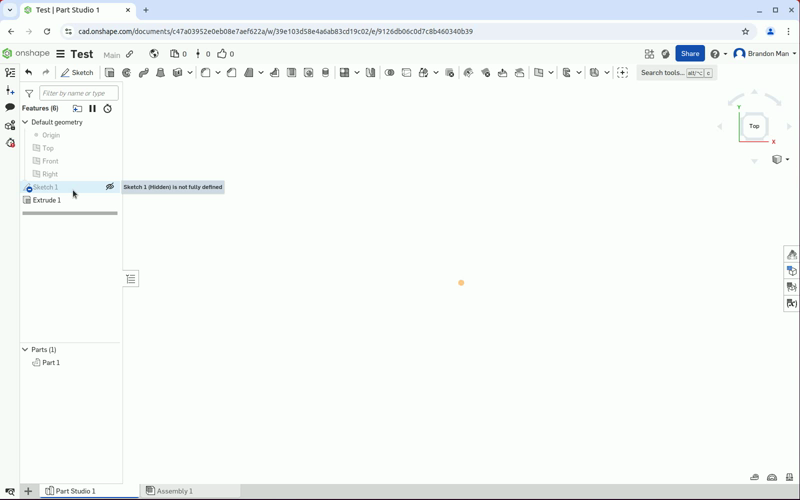
click(73, 189)
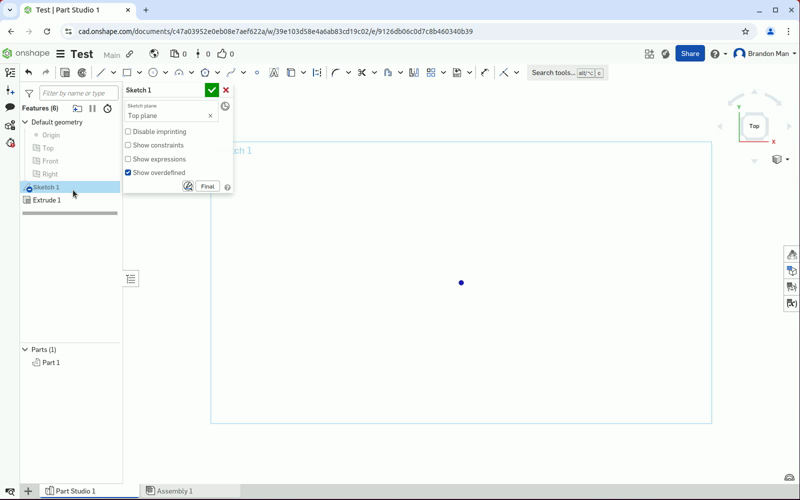
mouse_move(229, 92)
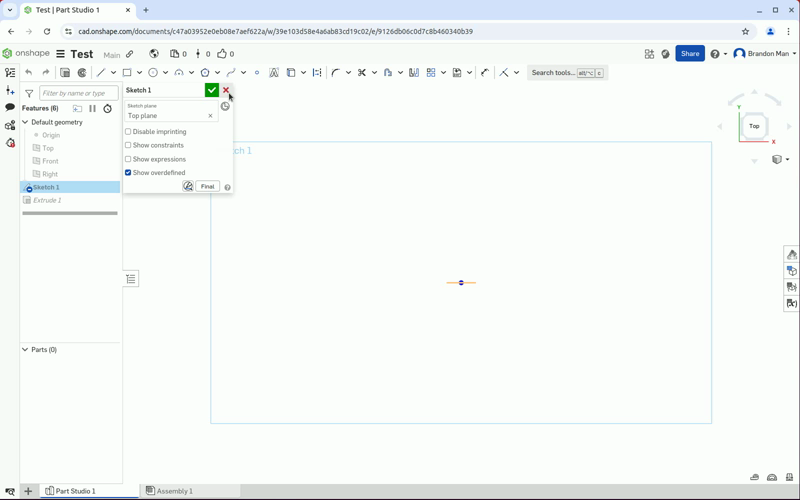
click(229, 92)
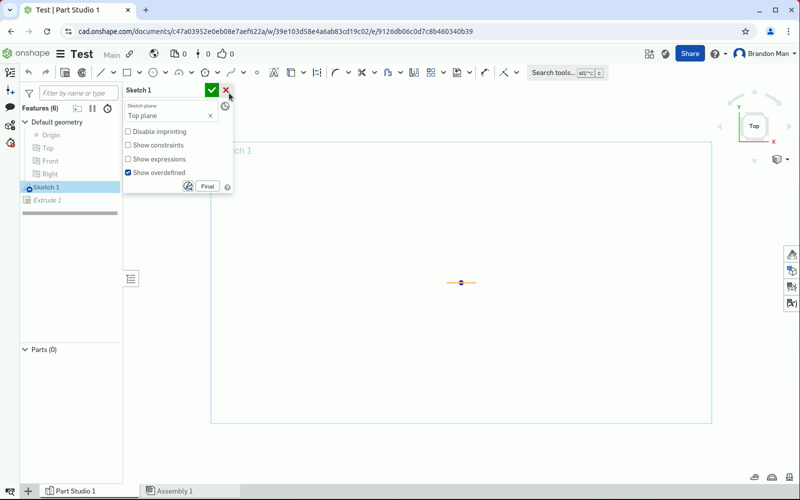
key(shift+s)
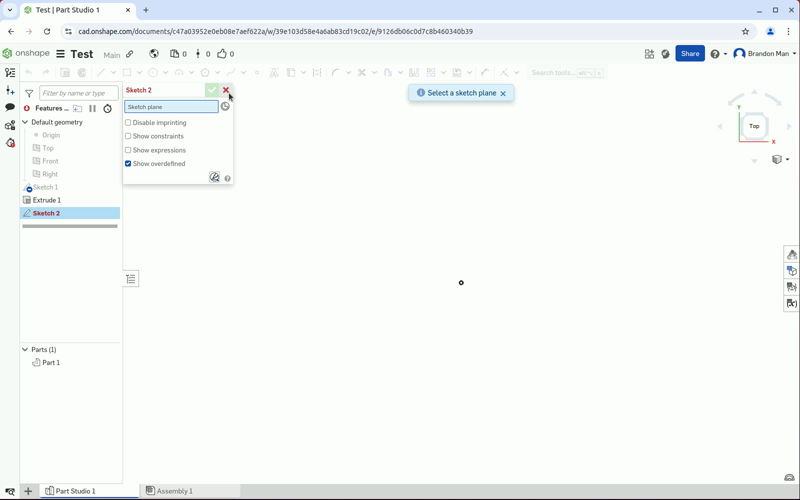
mouse_move(73, 150)
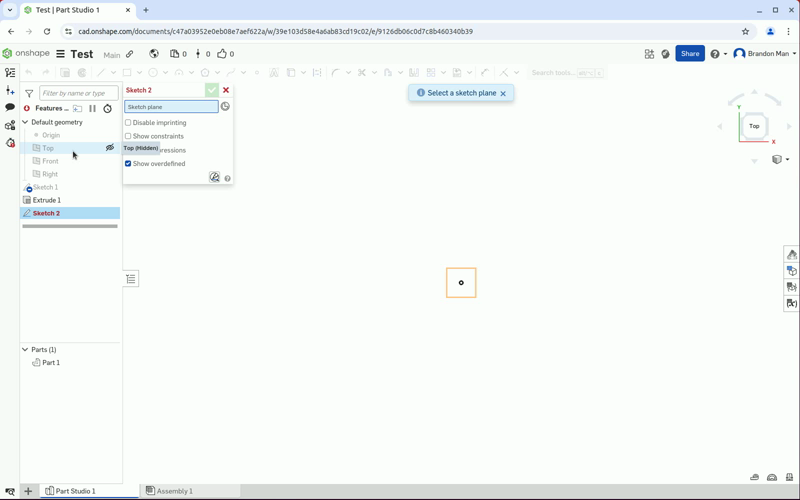
click(73, 150)
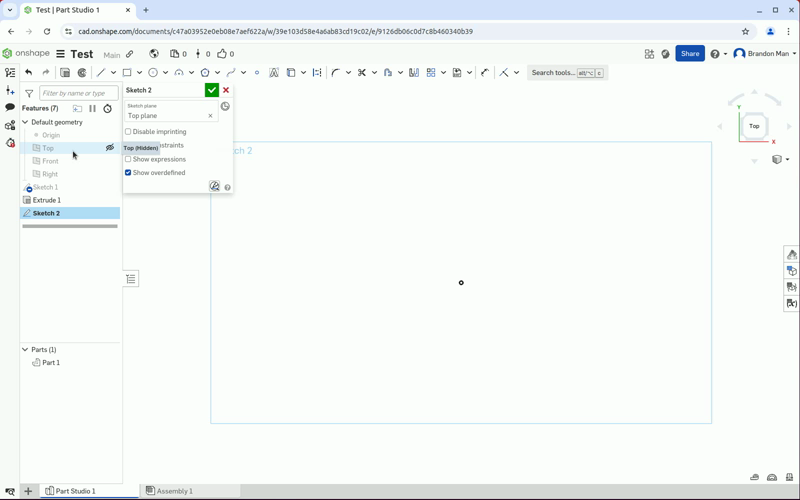
mouse_move(73, 352)
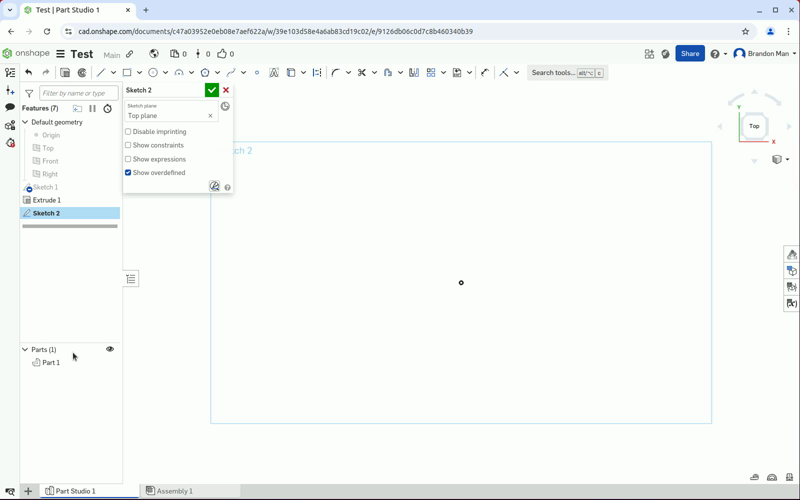
key(y)
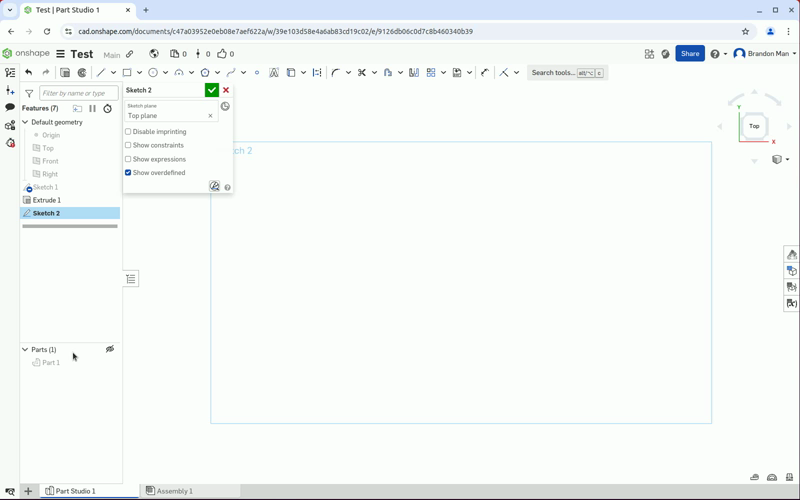
key(c)
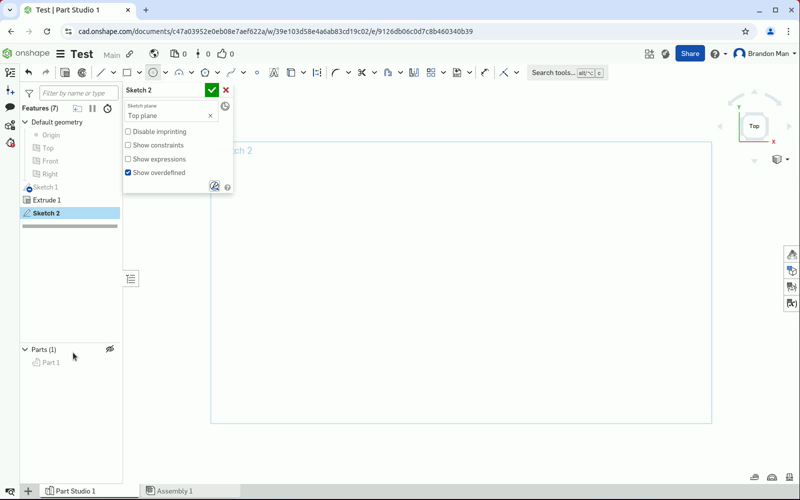
key_down(shift)
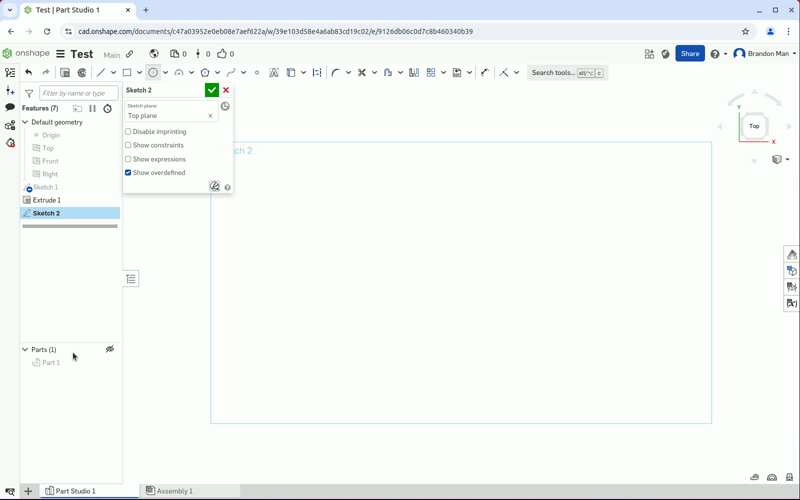
mouse_move(461, 278)
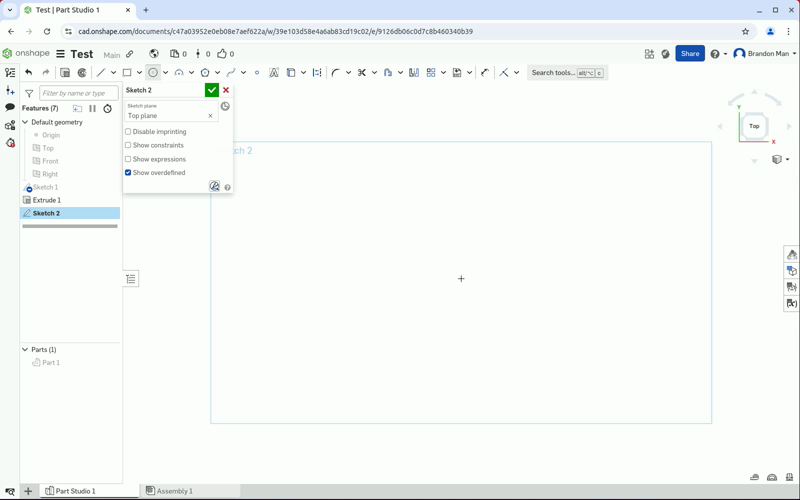
click(461, 278)
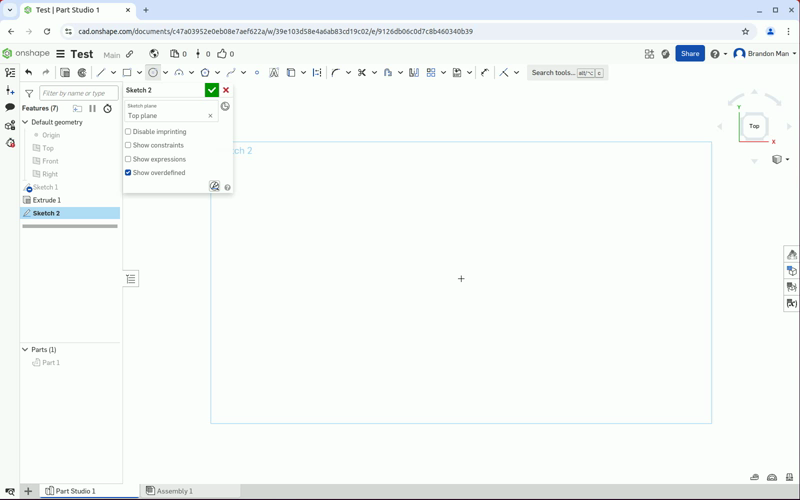
key_up(shift)
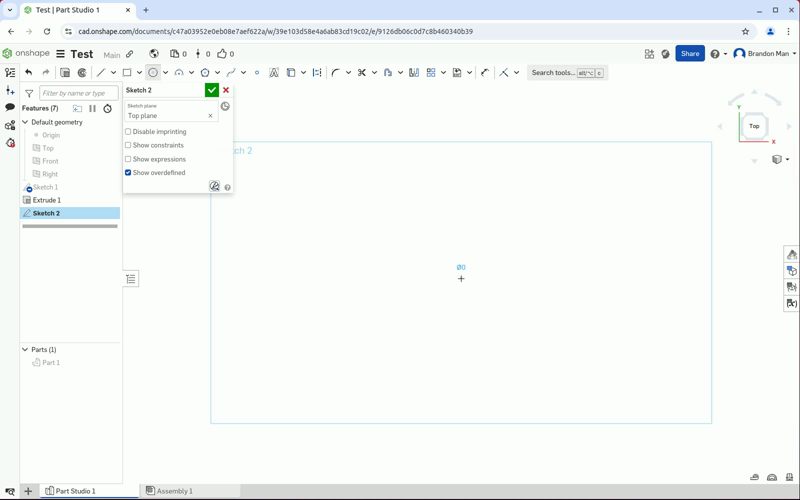
mouse_move(463, 278)
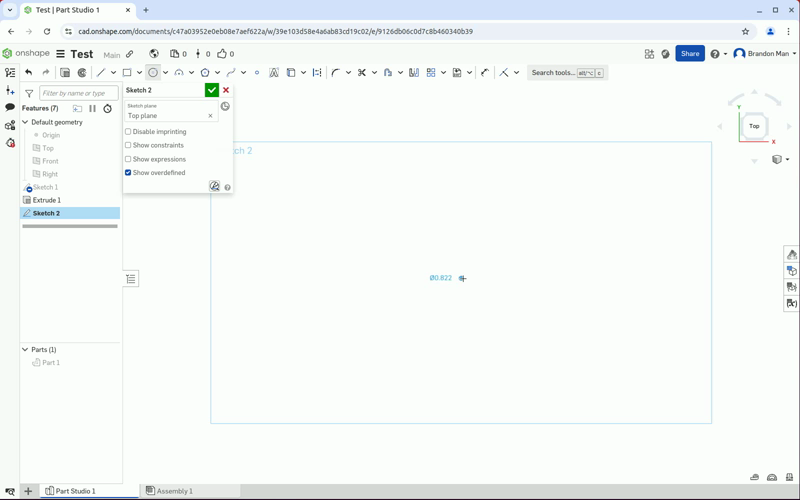
scroll(6)
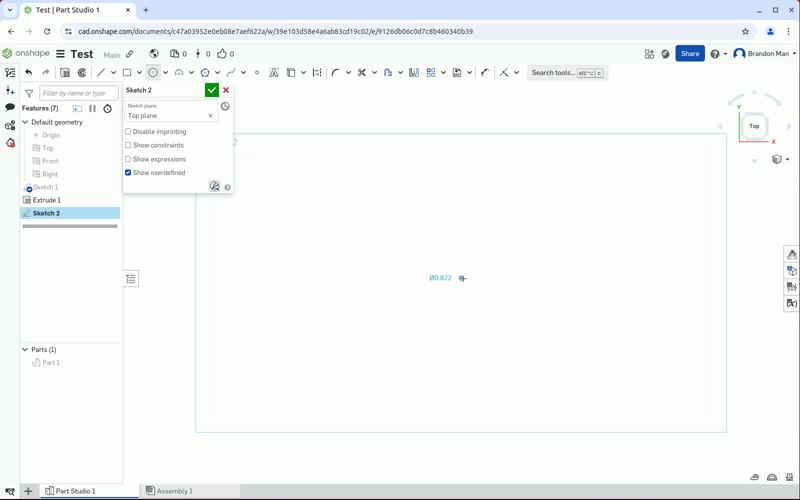
scroll(6)
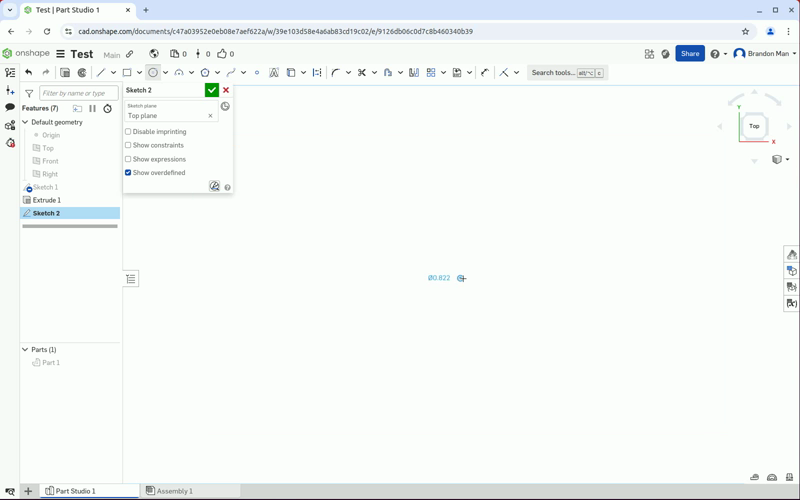
scroll(6)
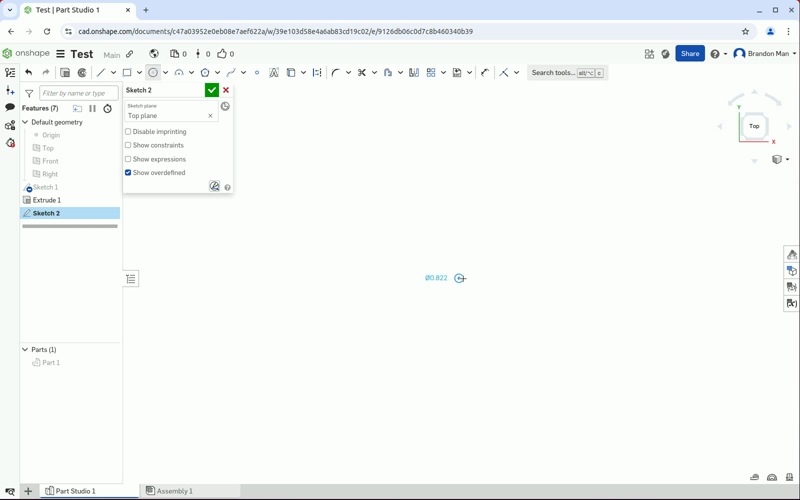
scroll(6)
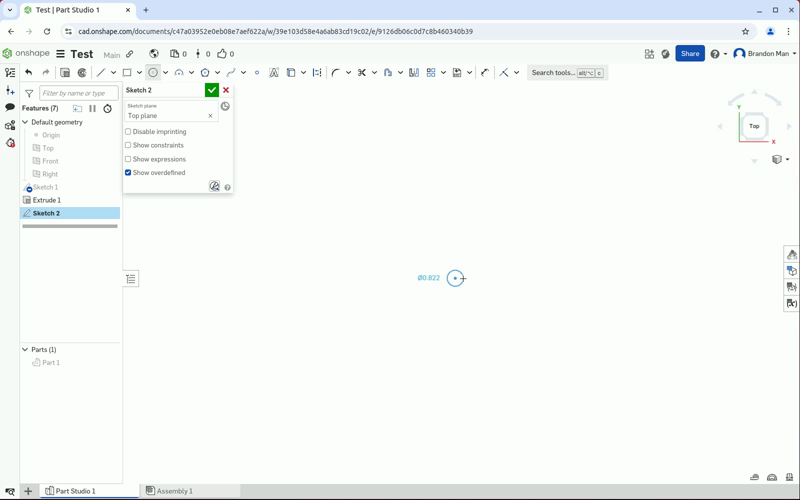
scroll(6)
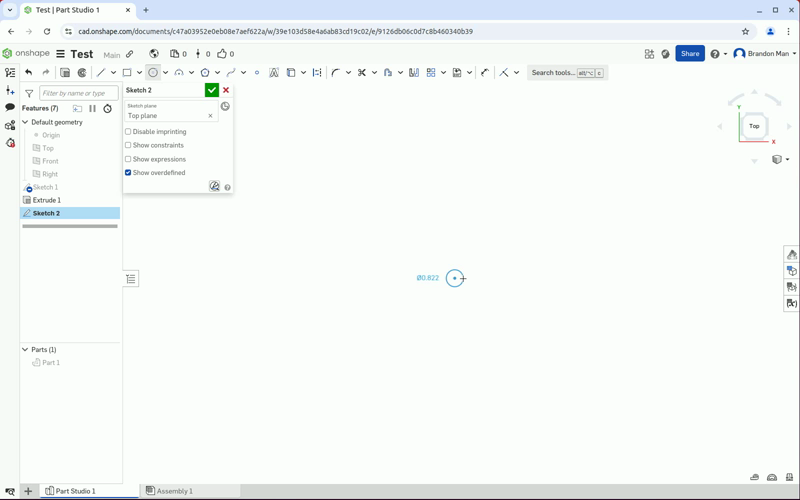
scroll(6)
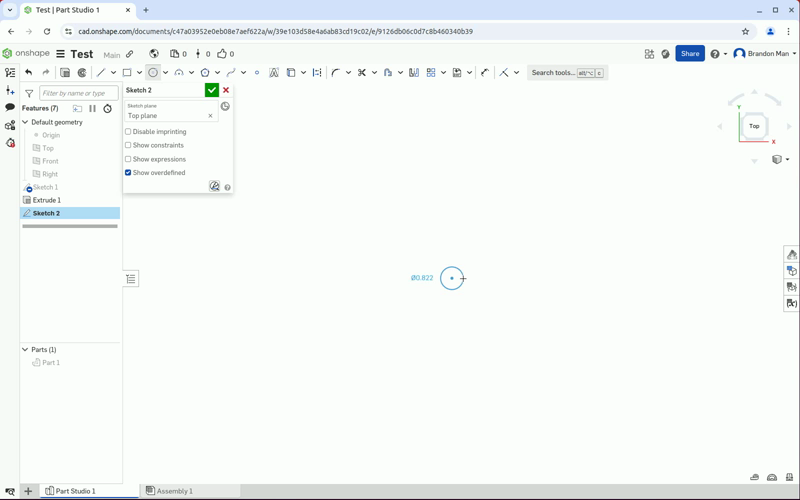
scroll(6)
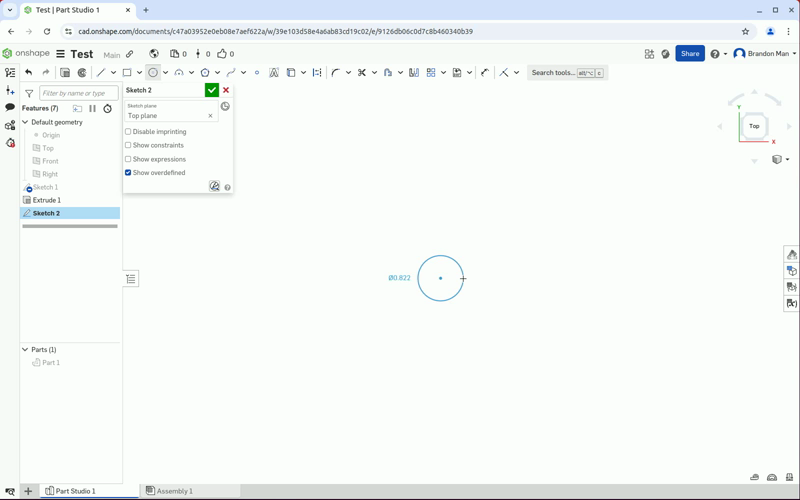
click(463, 278)
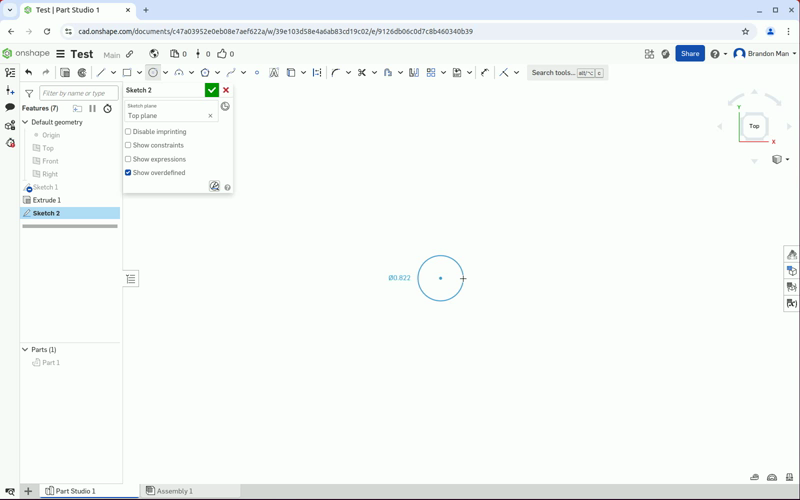
scroll(-6)
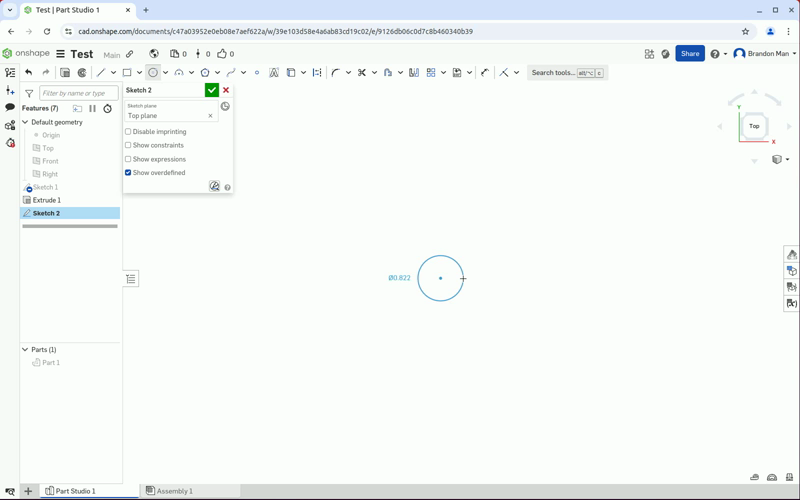
scroll(-6)
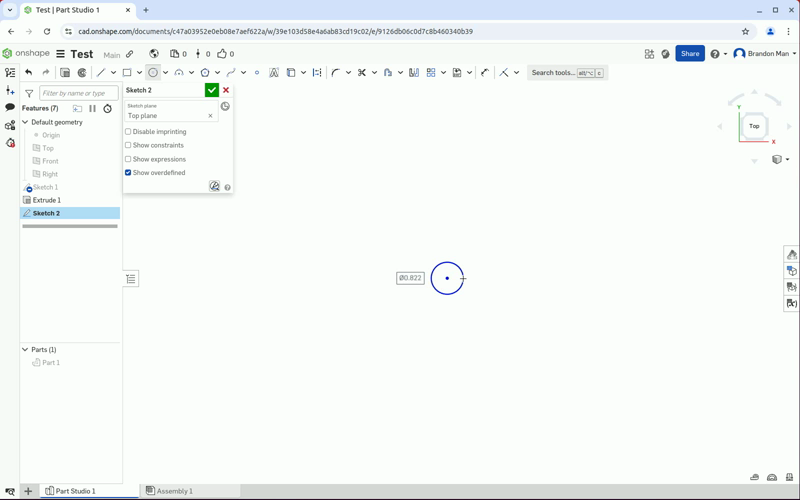
scroll(-6)
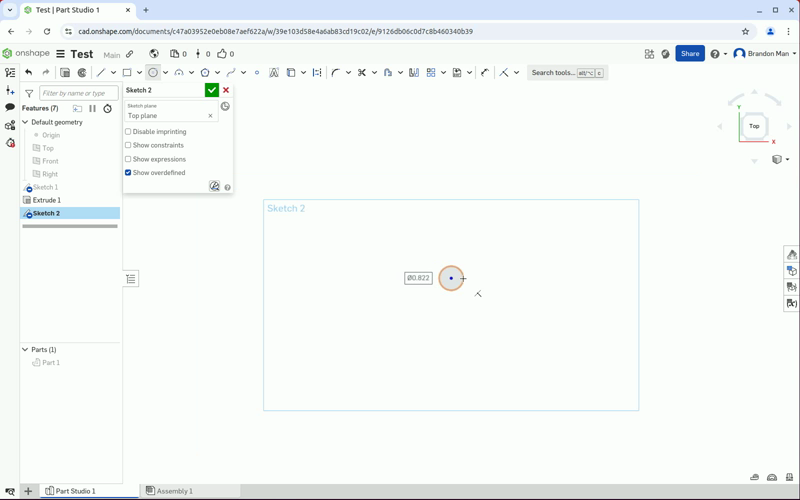
scroll(-6)
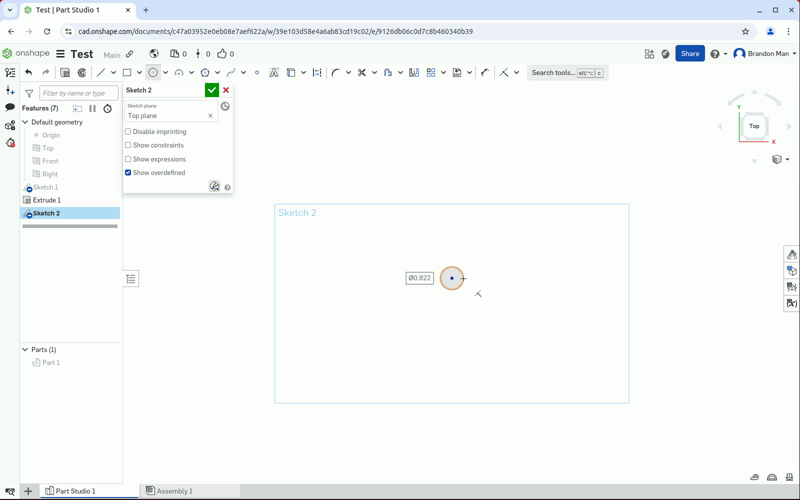
scroll(-6)
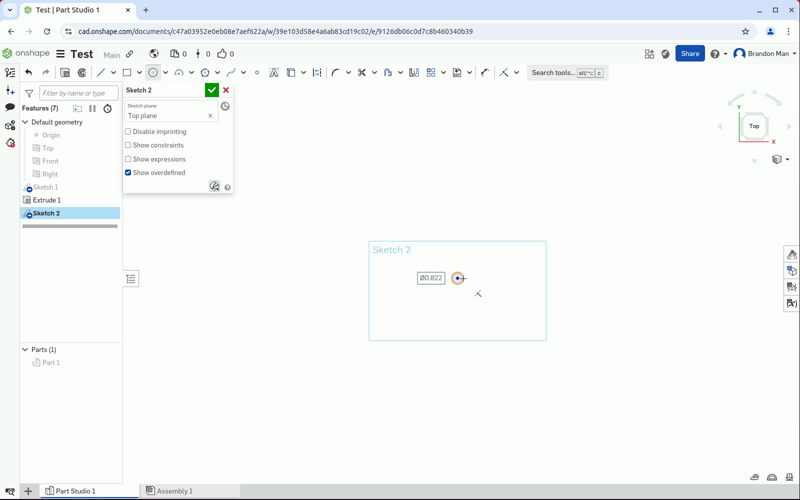
scroll(-6)
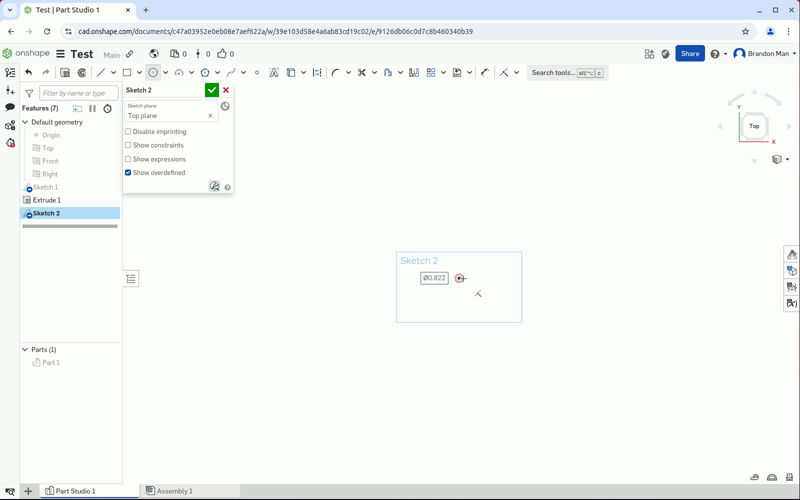
scroll(-6)
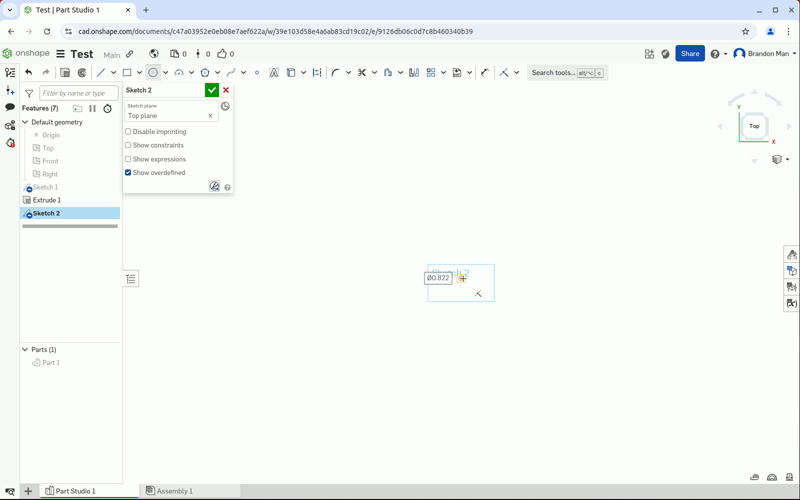
key(esc)
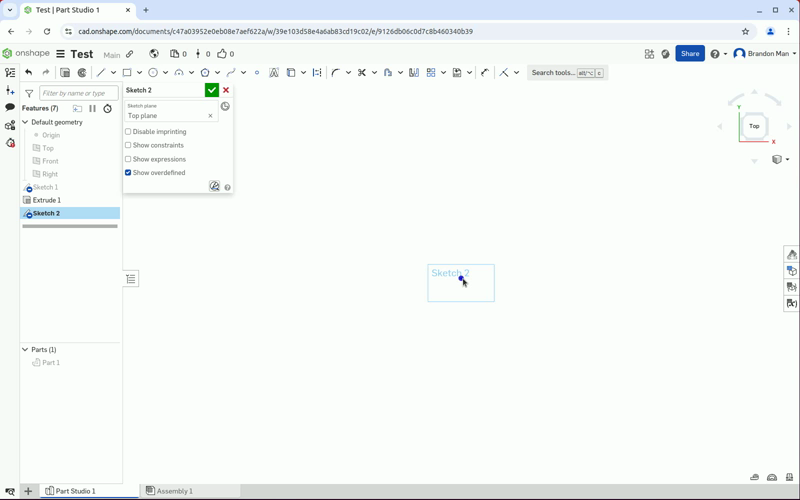
mouse_move(462, 277)
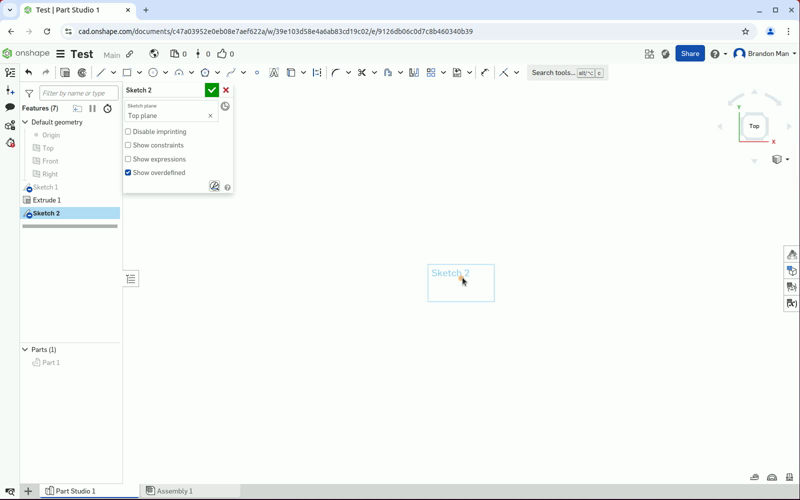
scroll(6)
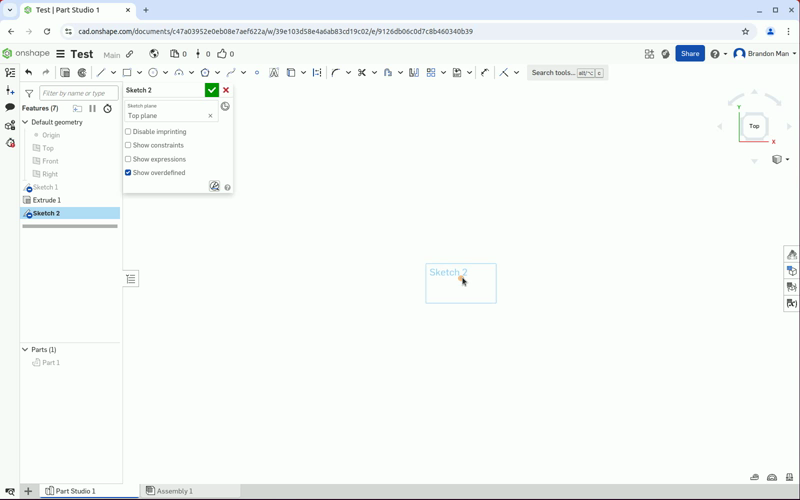
scroll(6)
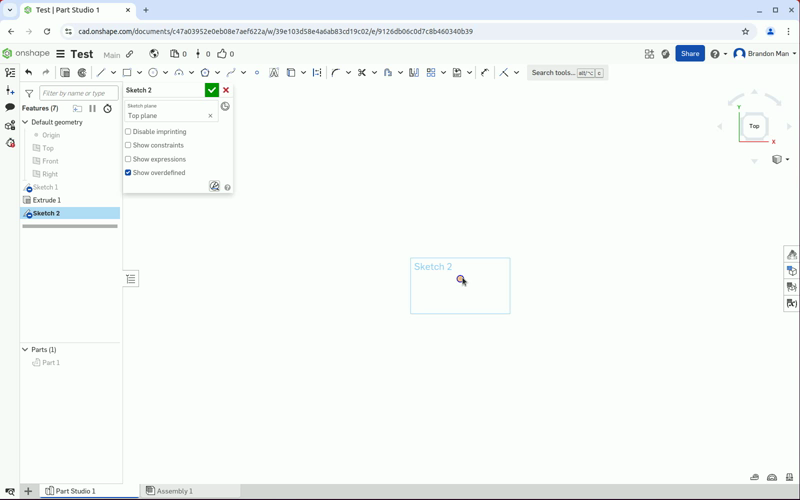
scroll(6)
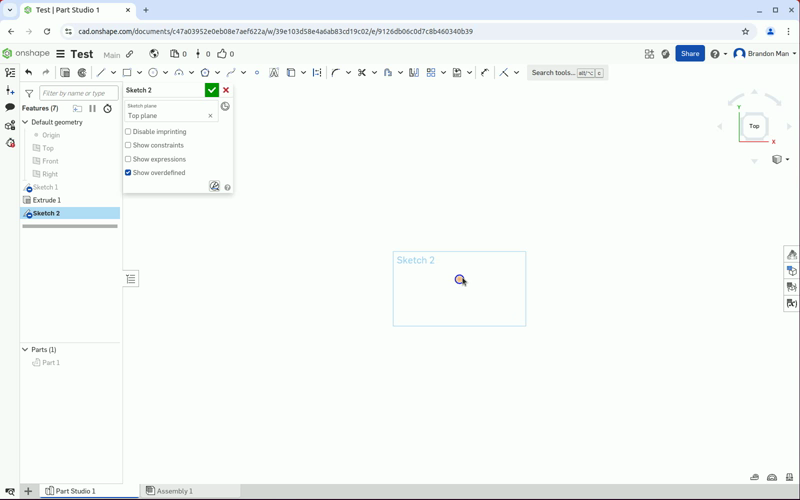
scroll(6)
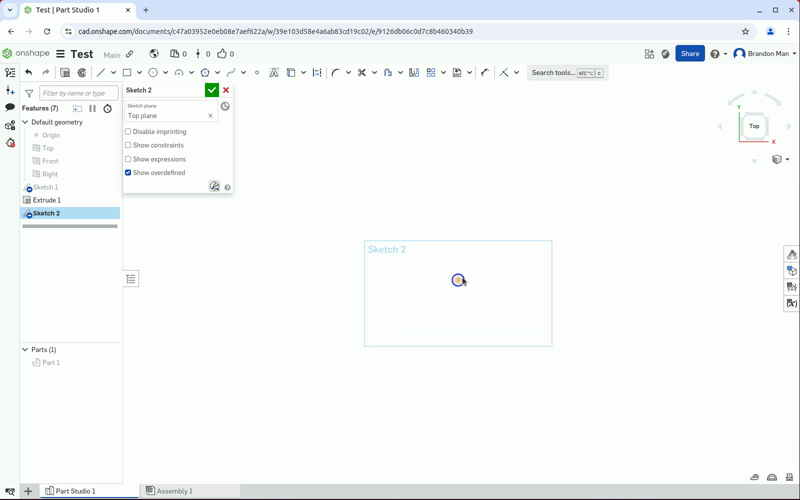
scroll(6)
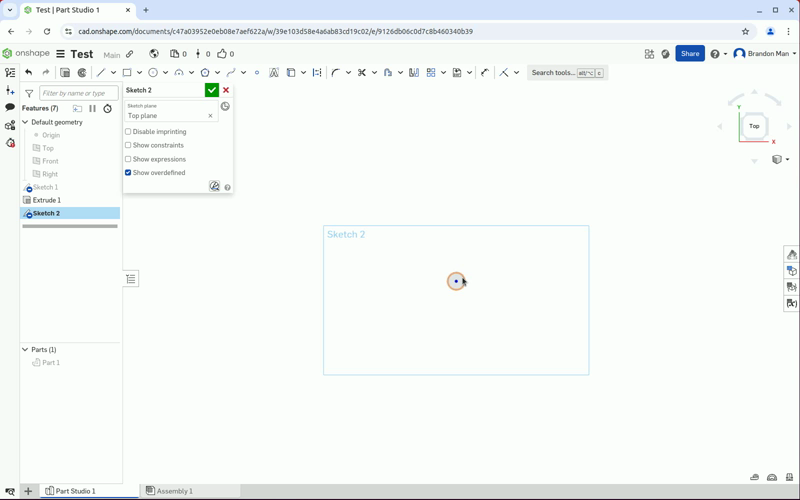
scroll(6)
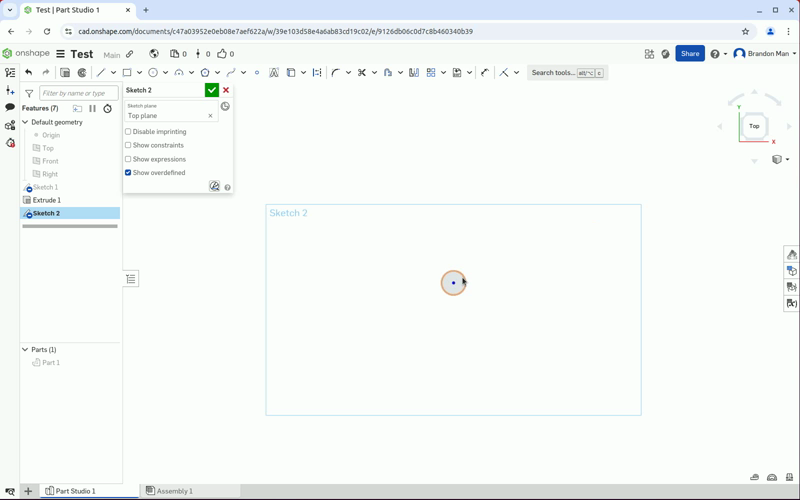
scroll(6)
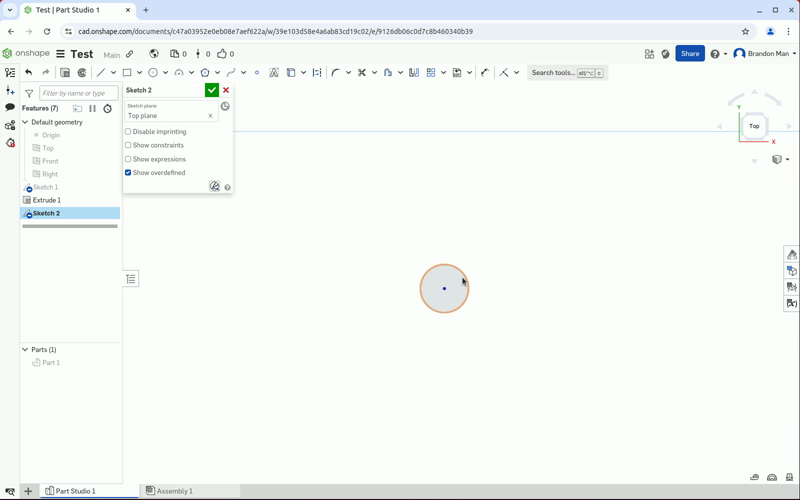
click(462, 277)
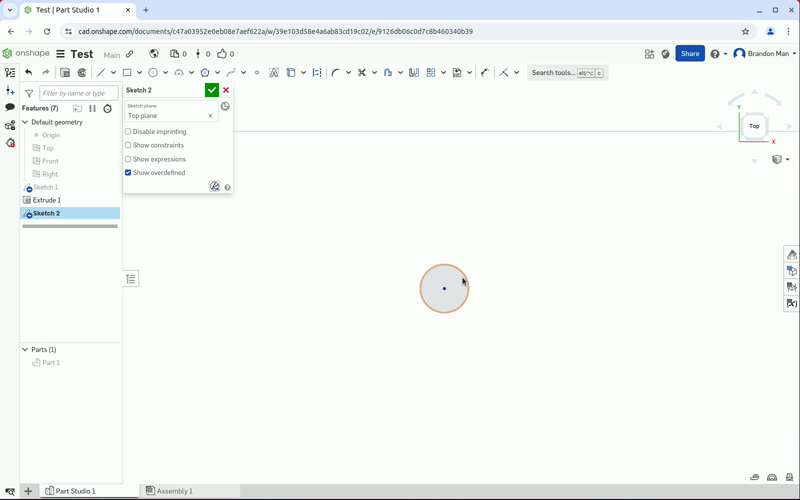
scroll(-6)
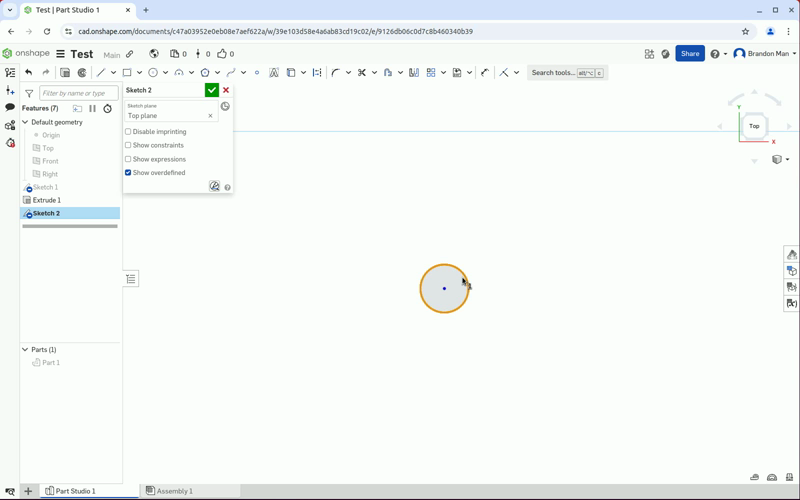
scroll(-6)
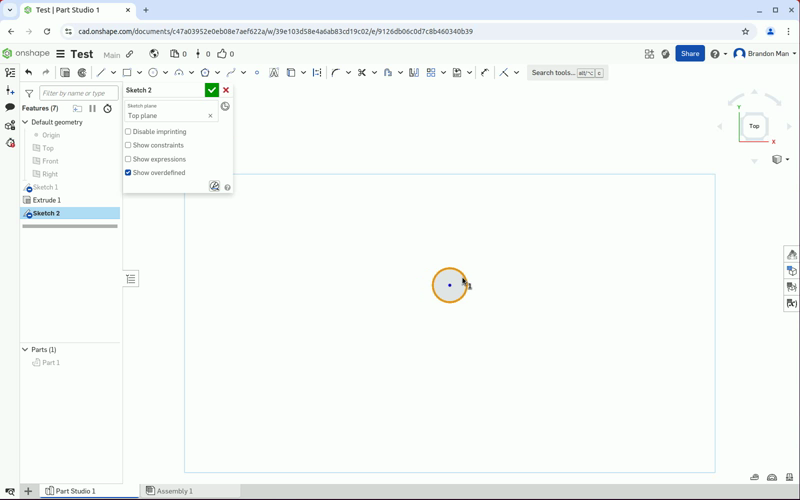
scroll(-6)
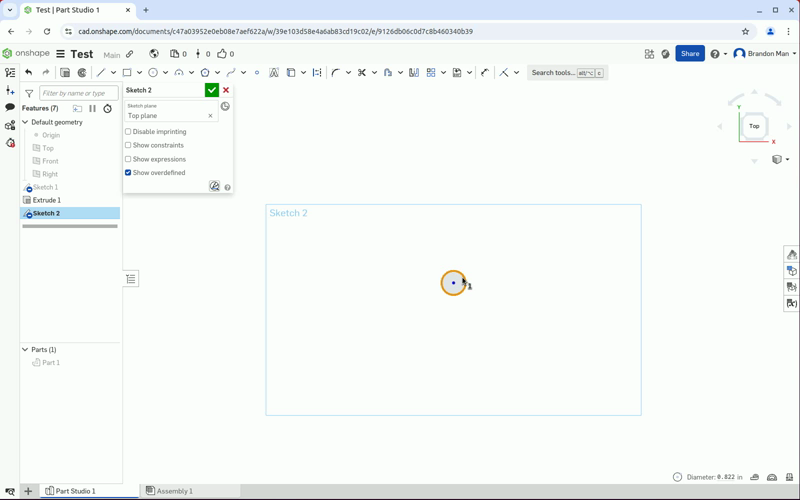
scroll(-6)
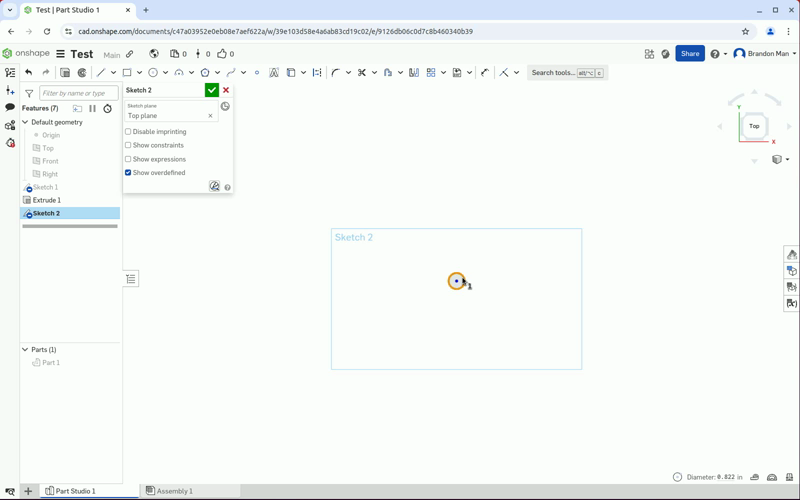
scroll(-6)
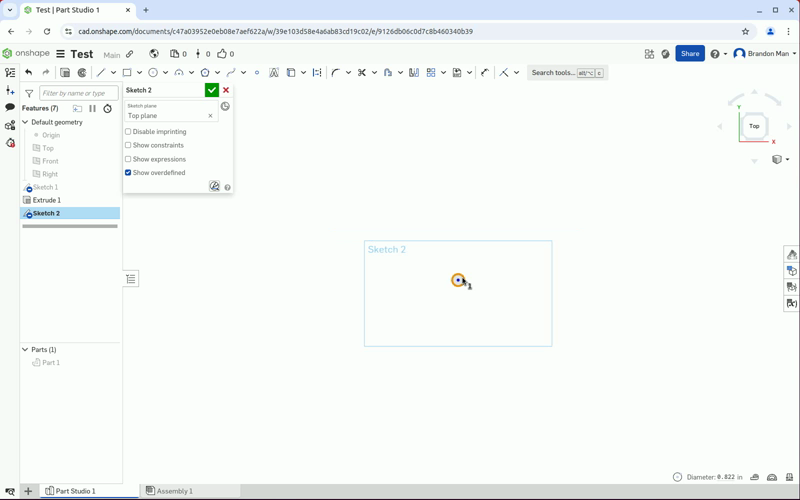
scroll(-6)
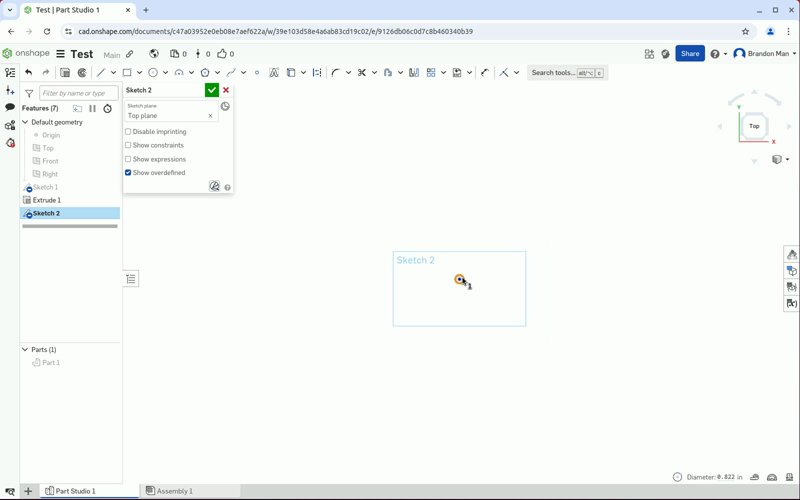
scroll(-6)
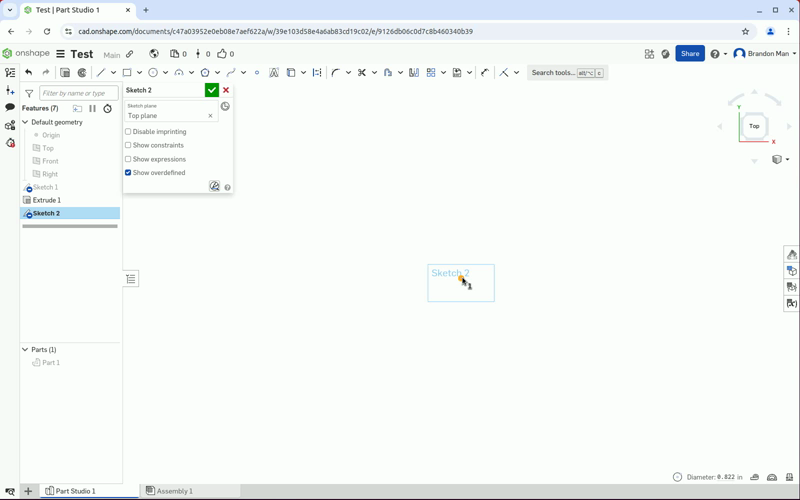
mouse_move(73, 352)
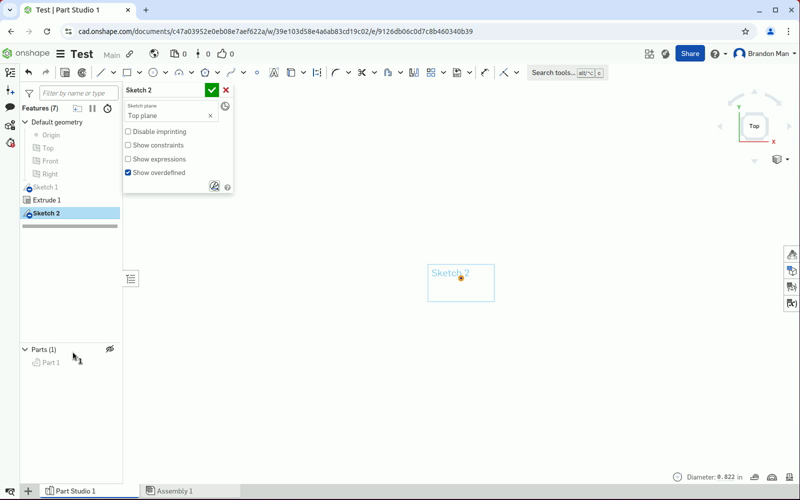
key(shift+y)
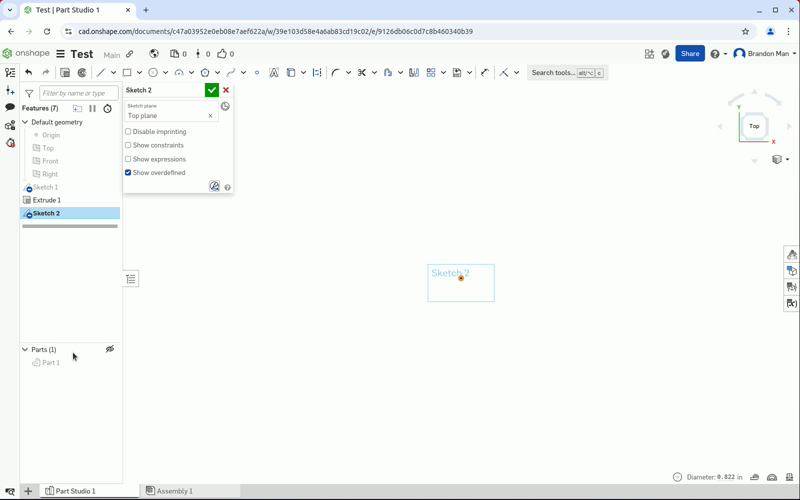
key(shift+e)
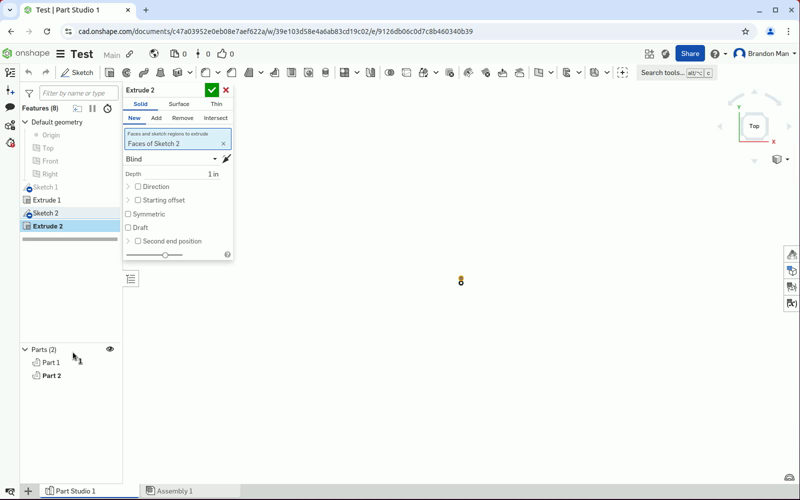
mouse_move(143, 106)
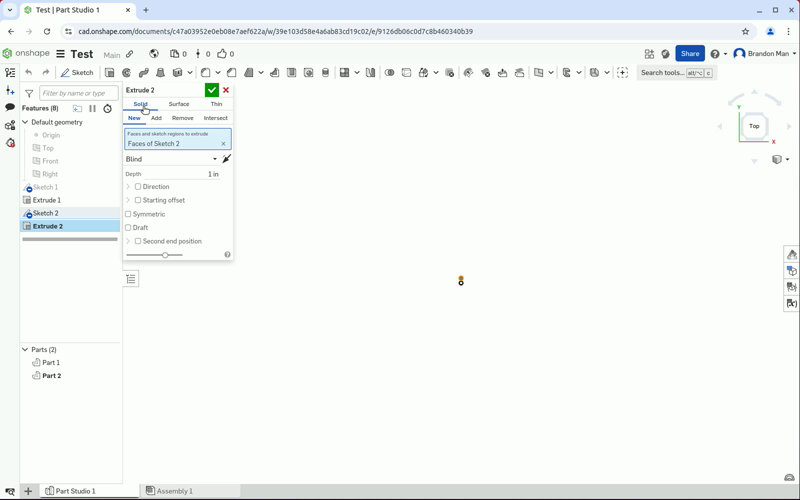
click(143, 106)
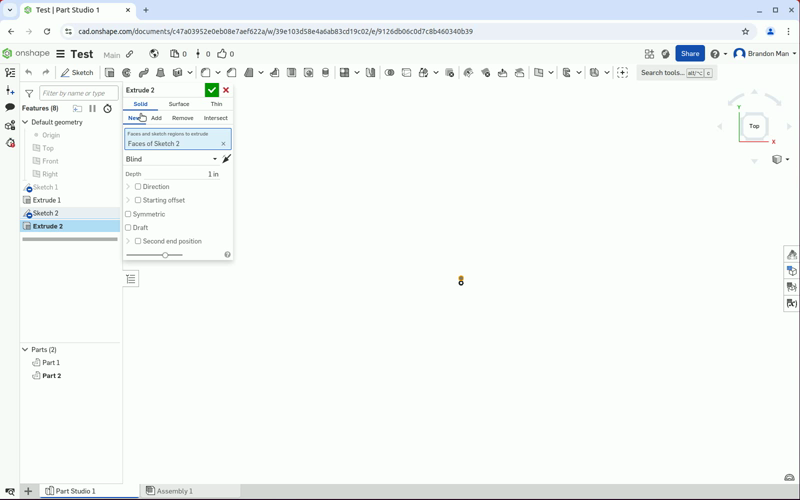
mouse_move(137, 120)
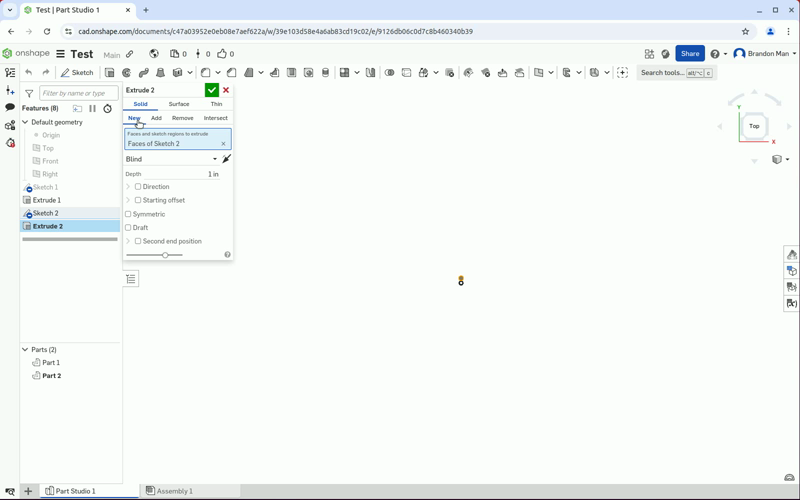
click(137, 120)
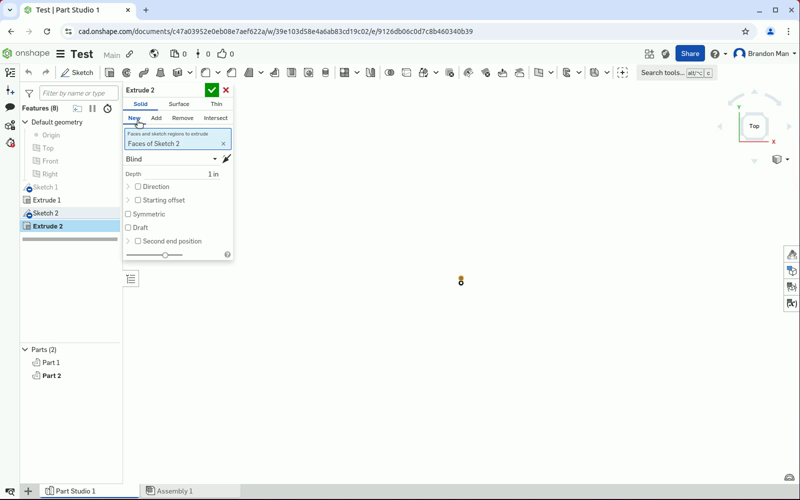
key(tab, 4)
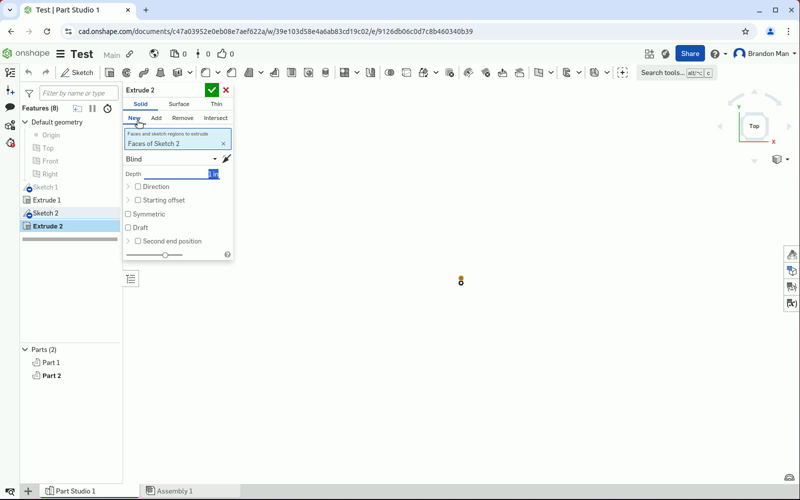
text(21.905)
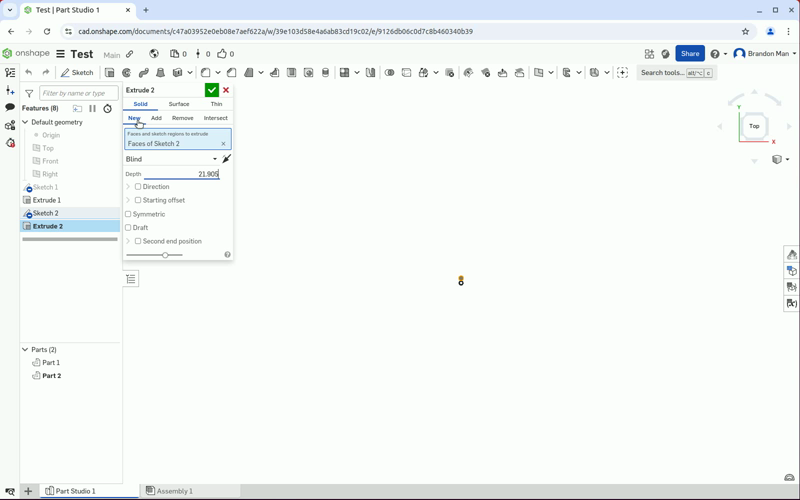
key(enter)
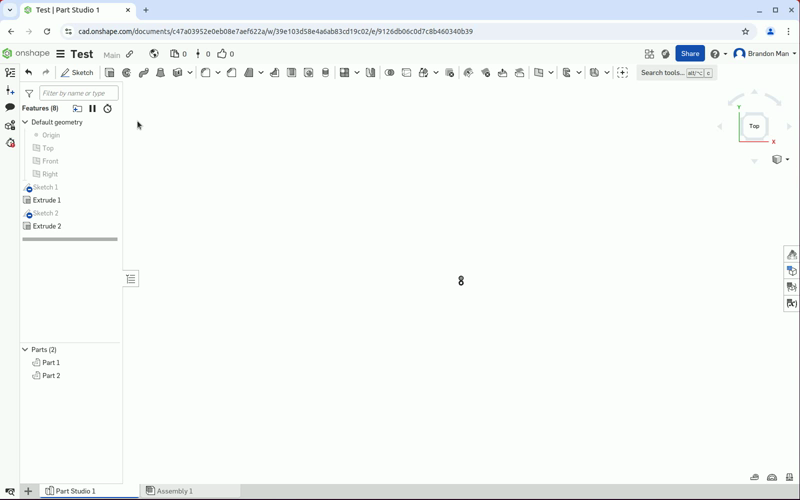
key(shift+h)
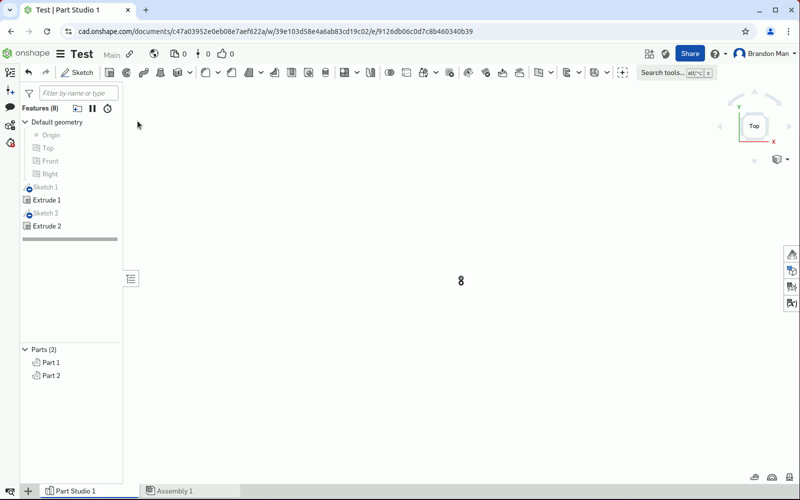
key(shift+h)
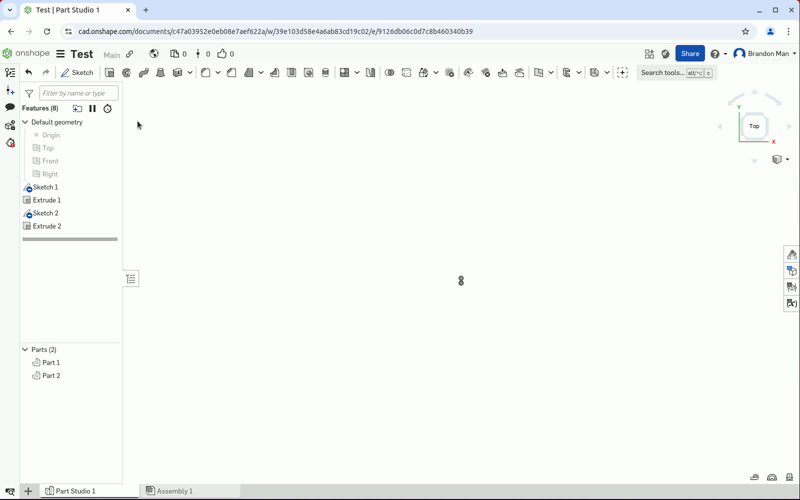
key(shift+7)
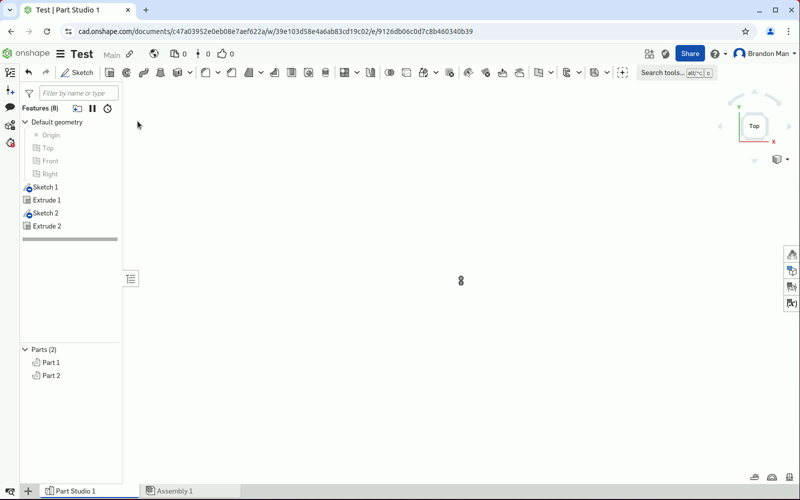
key(up, 3)
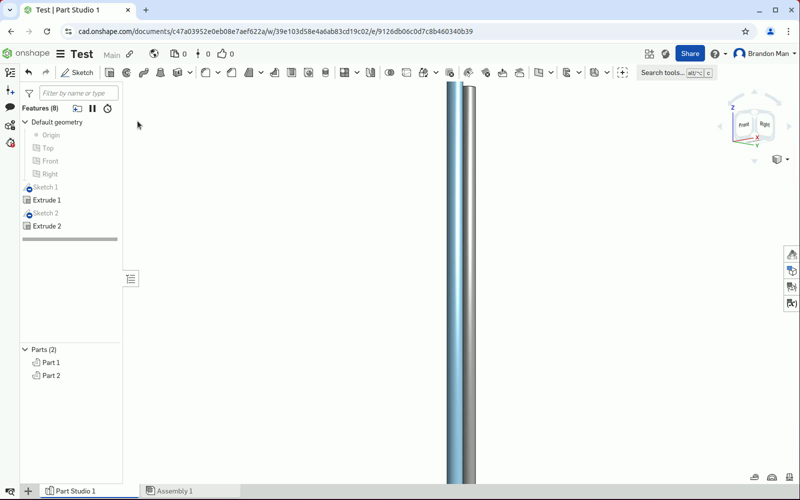
key(left, 3)
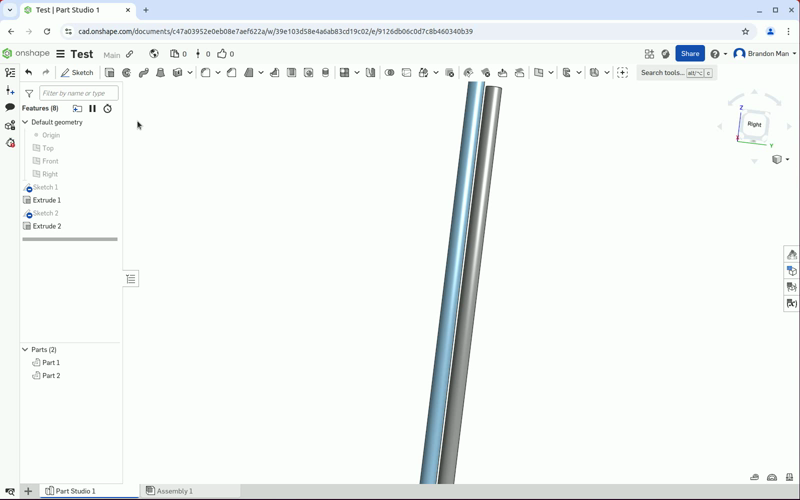
key(right, 3)
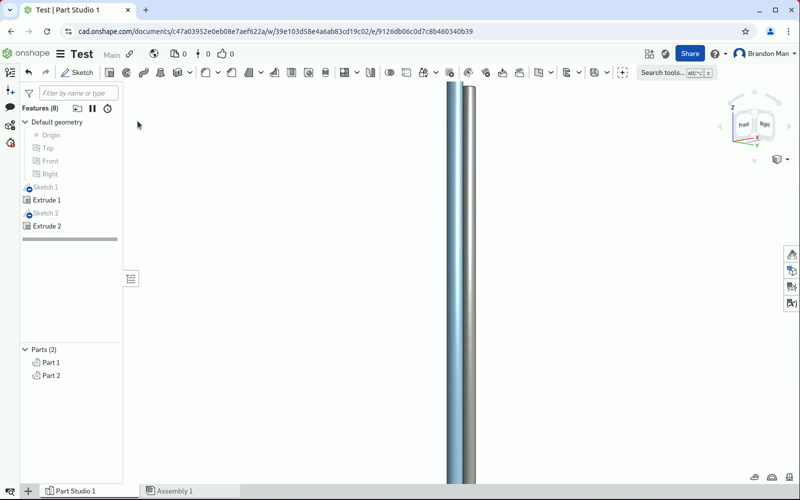
key(down, 3)
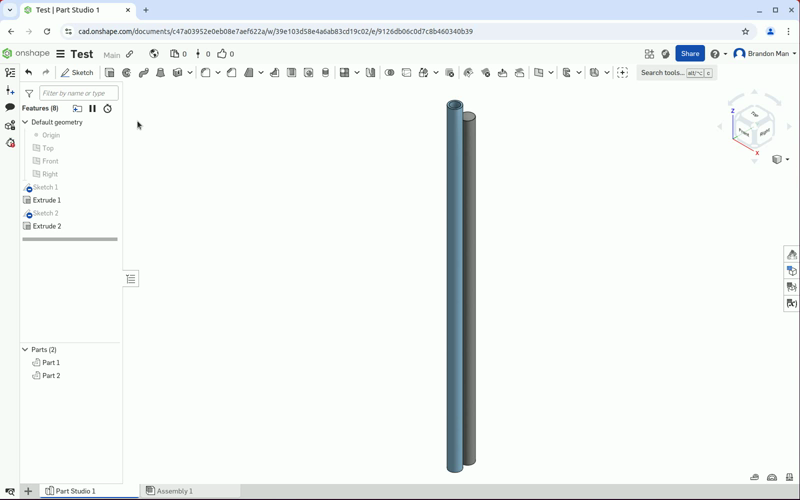
mouse_move(73, 189)
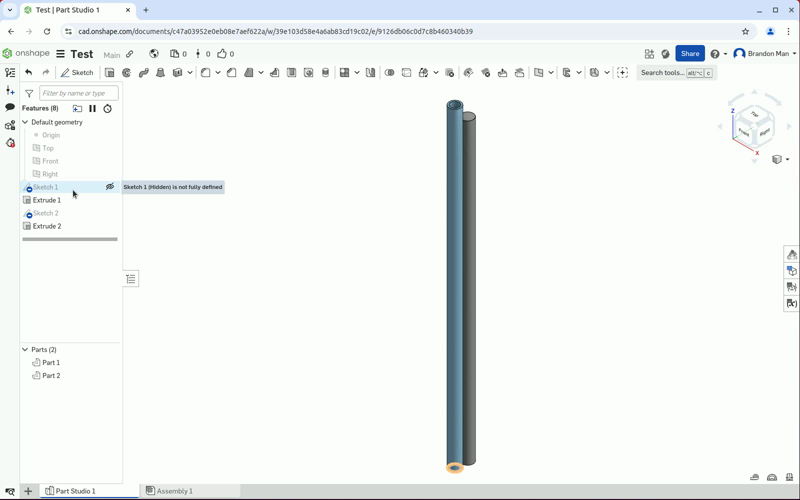
click(73, 189)